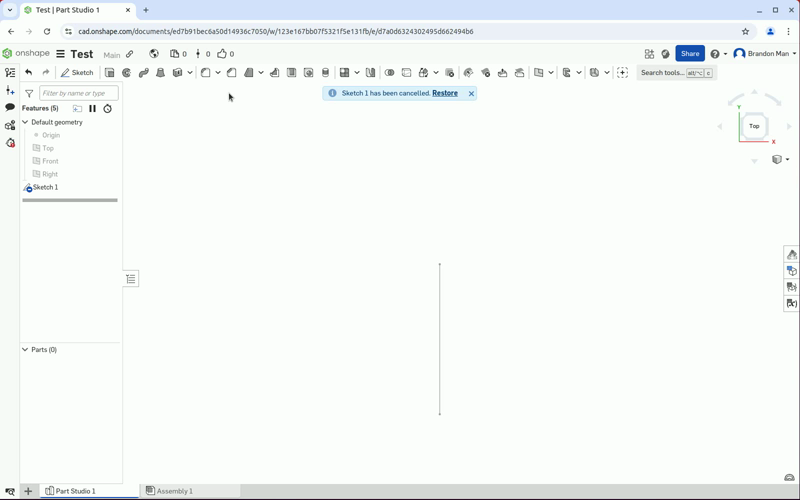
key(shift+h)
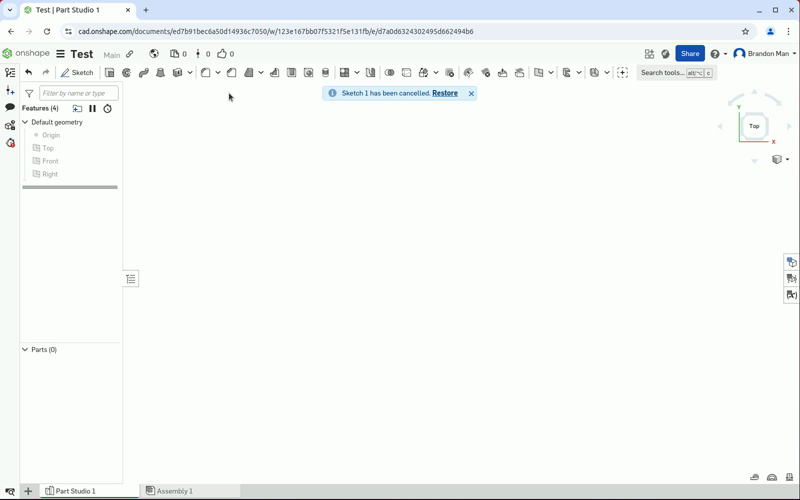
mouse_move(73, 352)
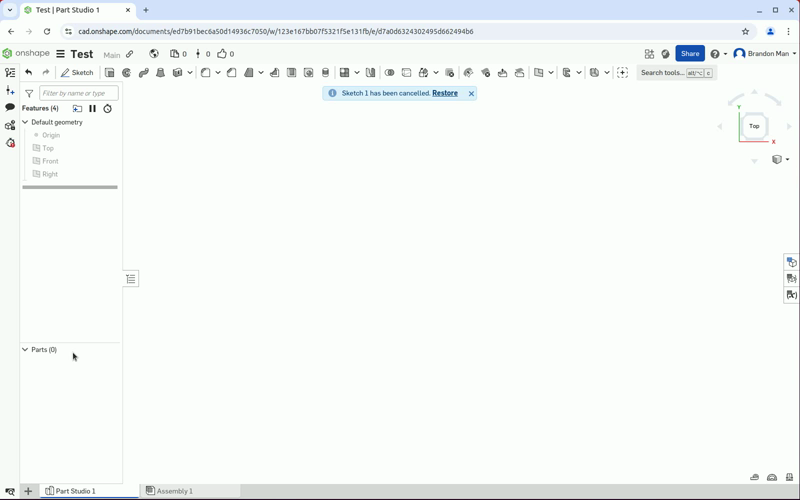
key(y)
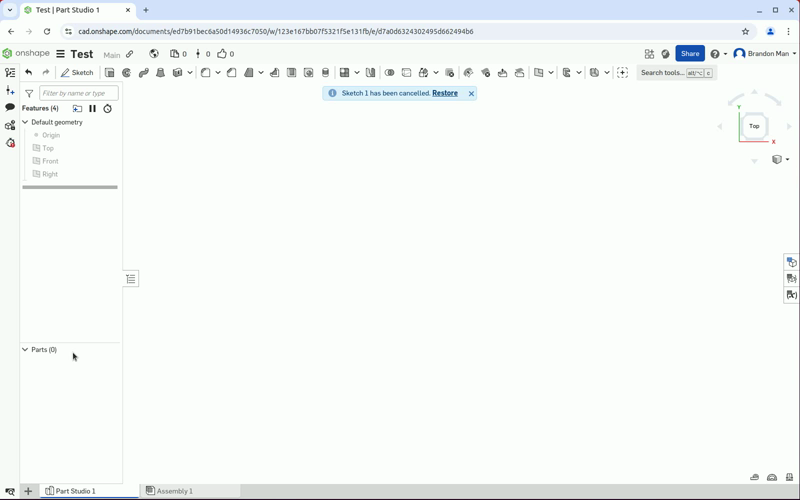
key(shift+p)
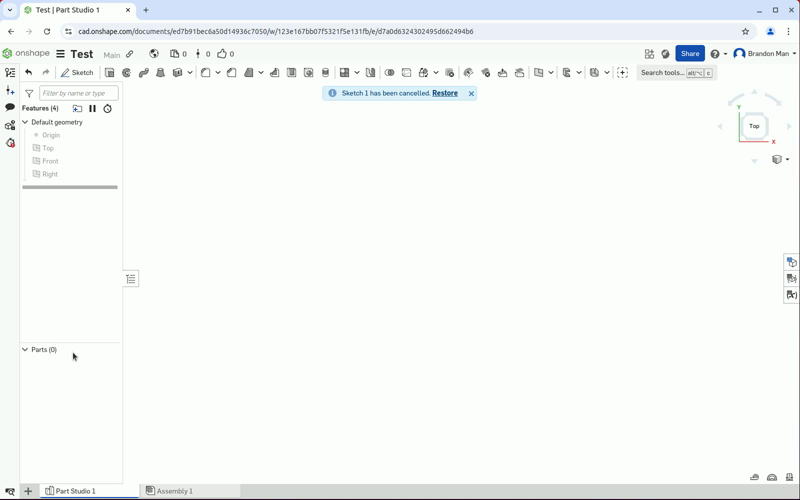
key(space)
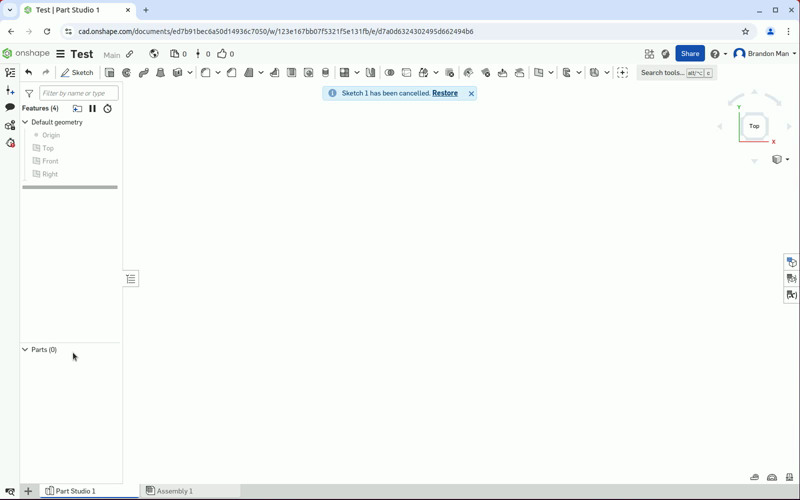
key_down(shift)
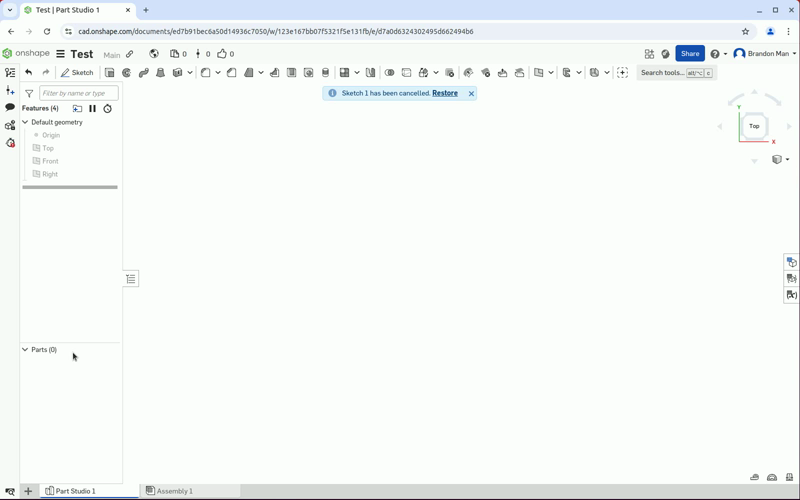
key(up)
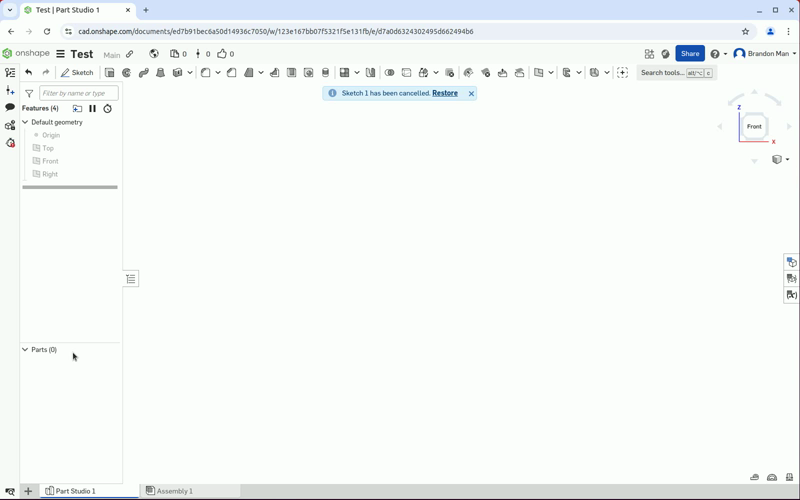
key_up(shift)
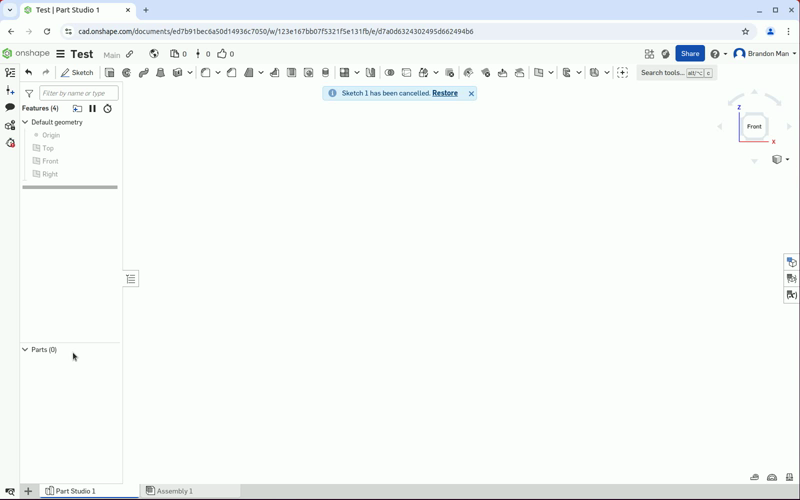
mouse_move(73, 352)
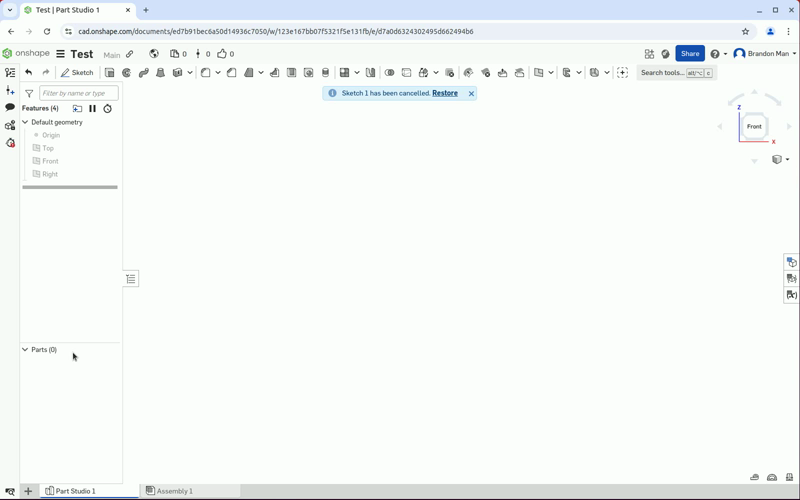
key(shift+y)
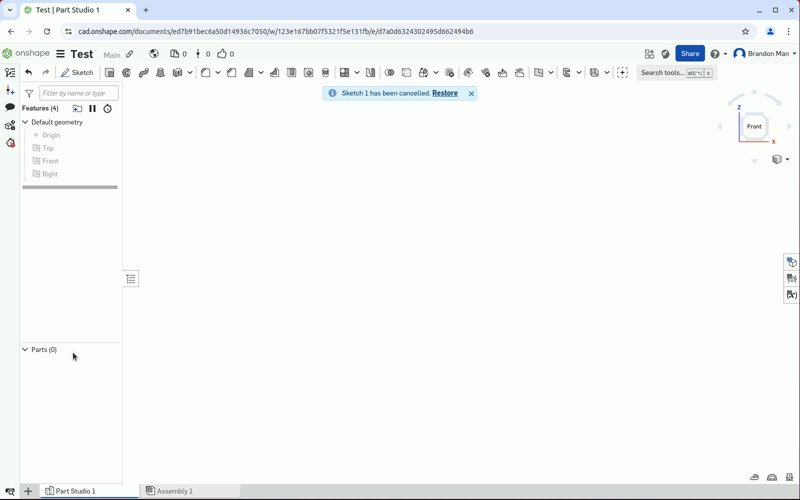
key(shift+s)
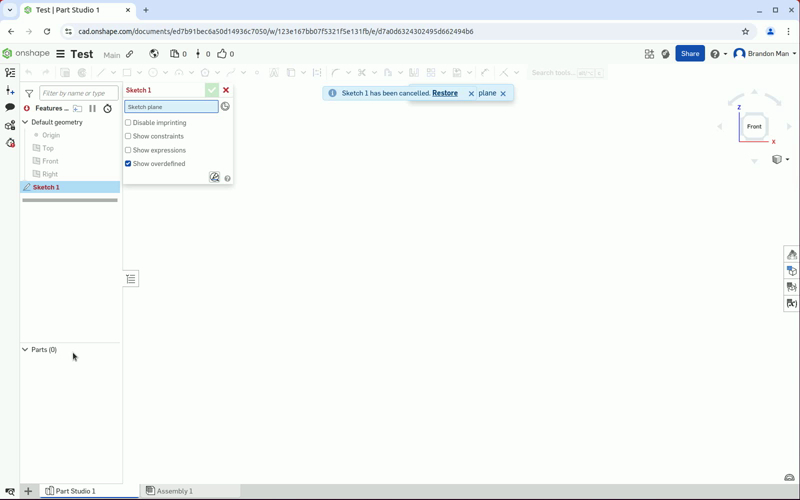
mouse_move(73, 163)
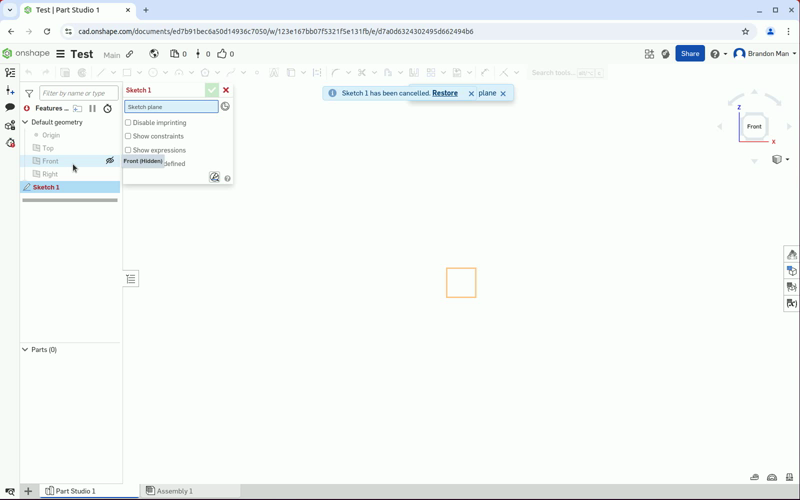
click(73, 163)
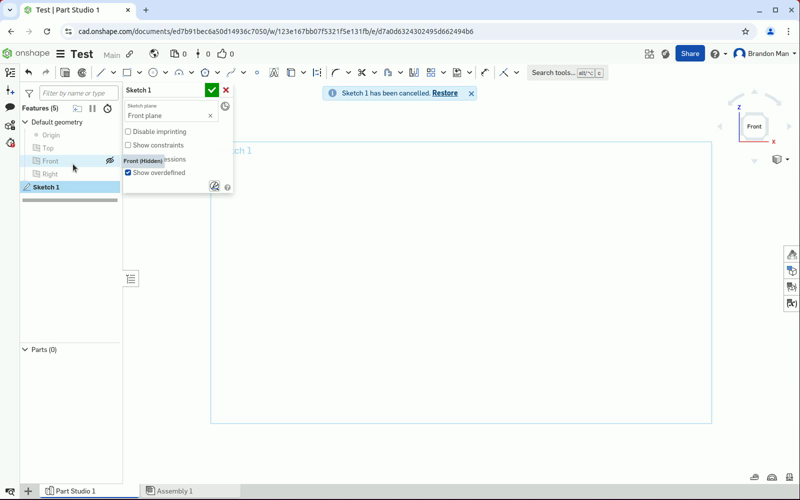
mouse_move(73, 352)
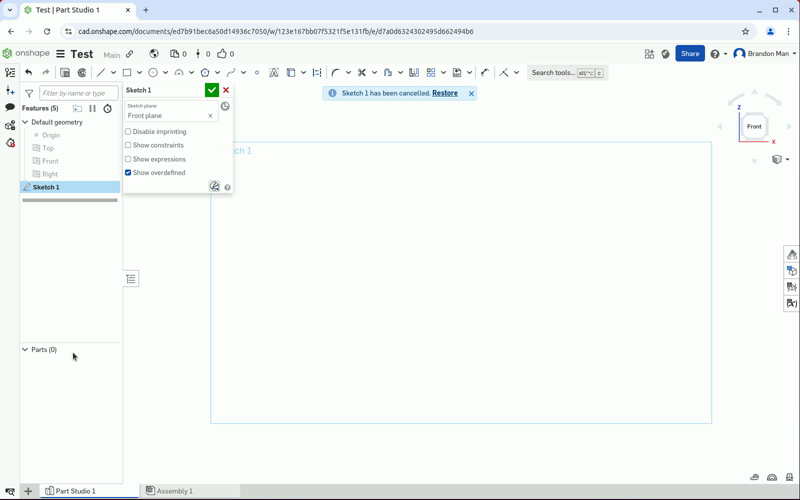
key(y)
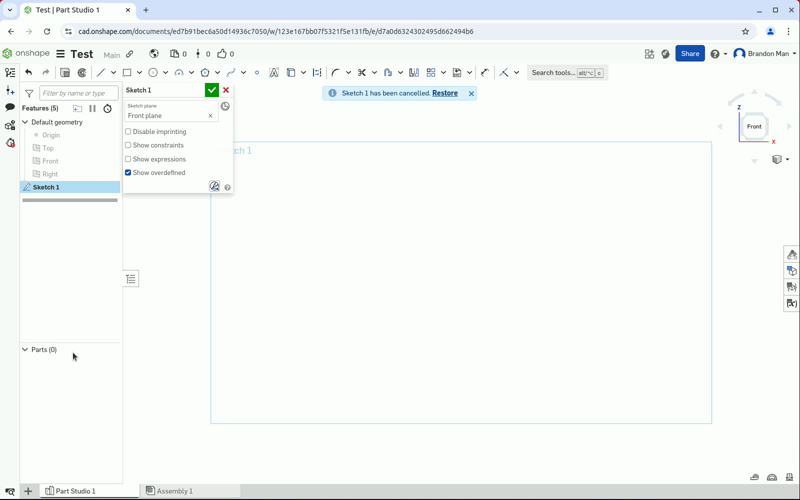
key(l)
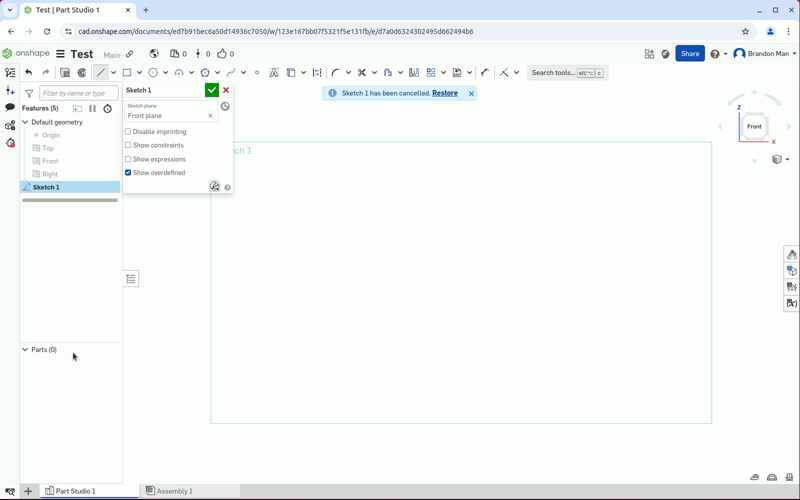
key_down(shift)
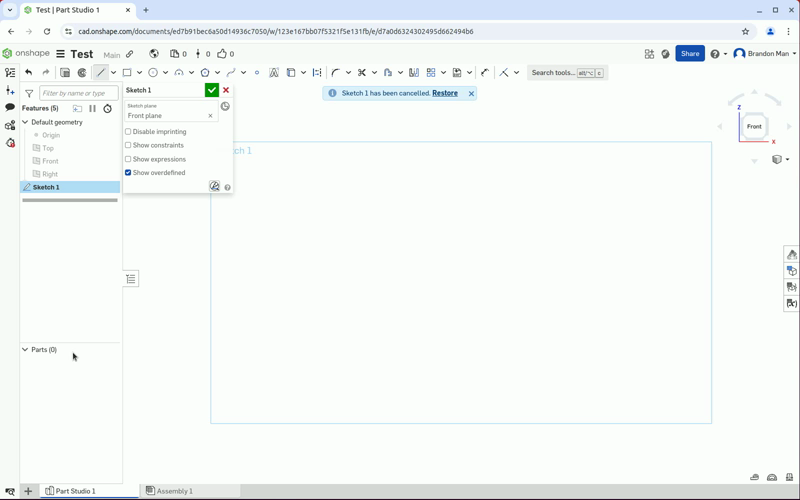
mouse_move(392, 288)
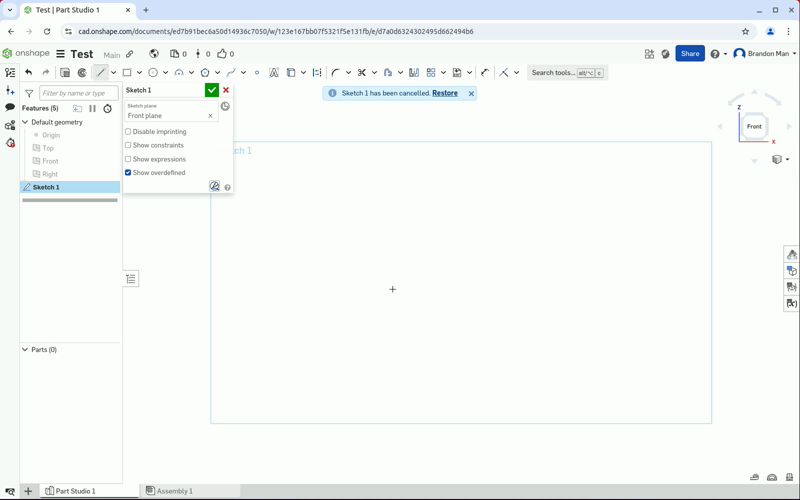
click(392, 288)
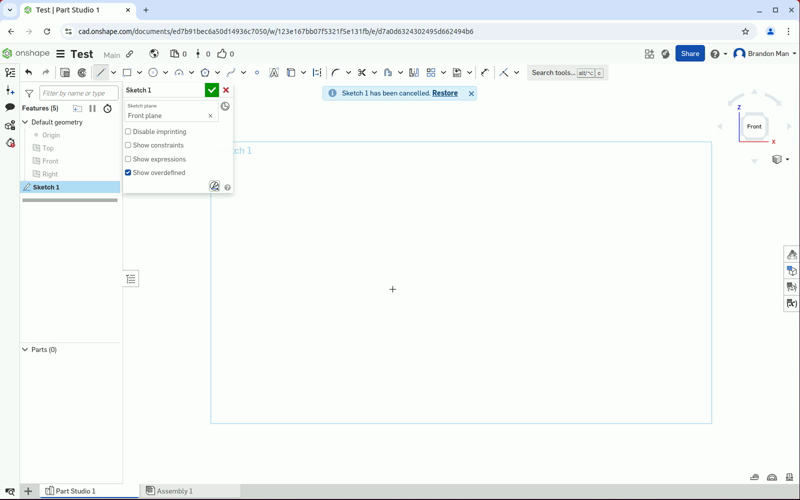
key_up(shift)
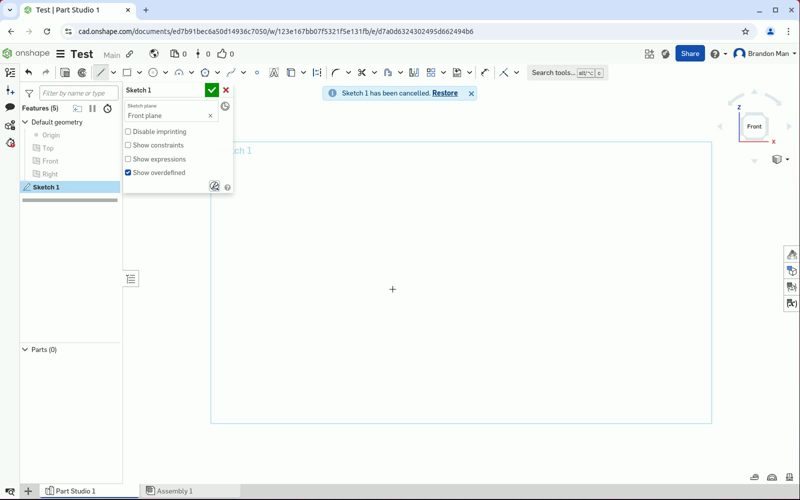
key_down(shift)
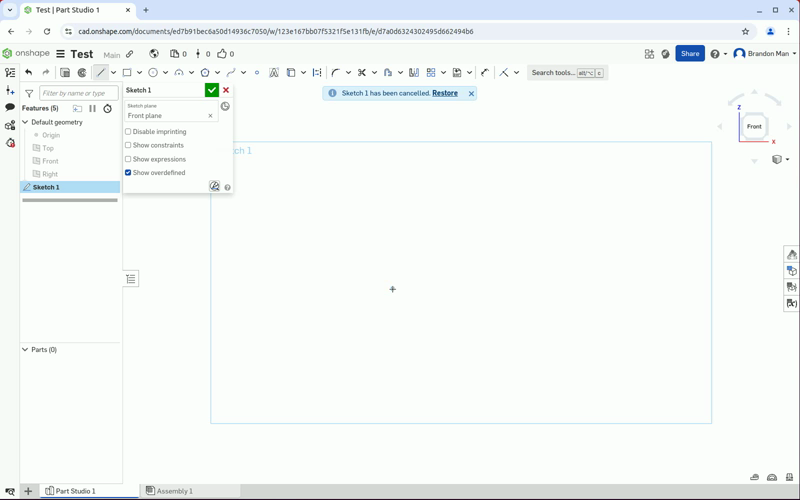
mouse_move(422, 288)
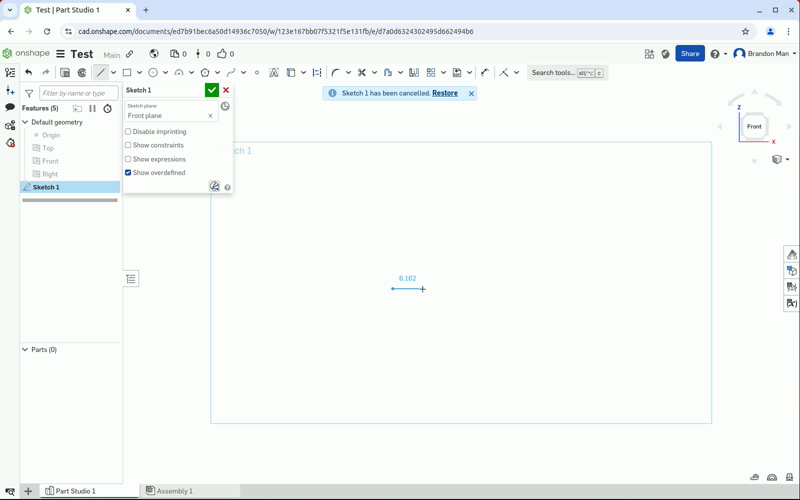
mouse_move(402, 306)
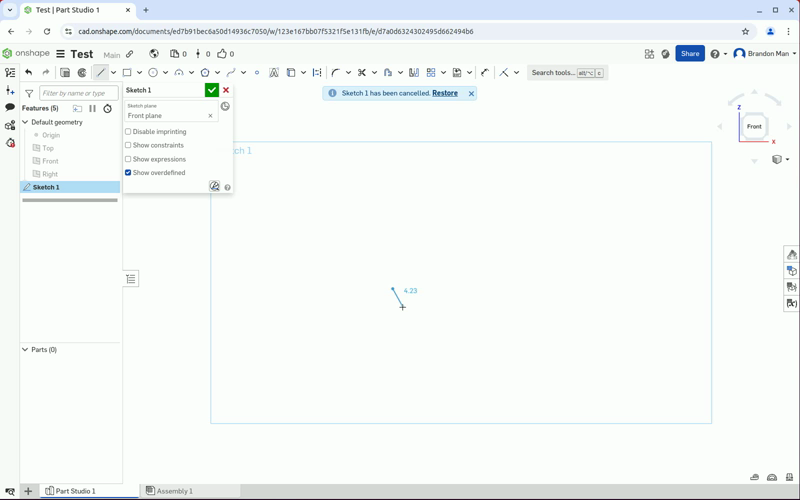
click(402, 306)
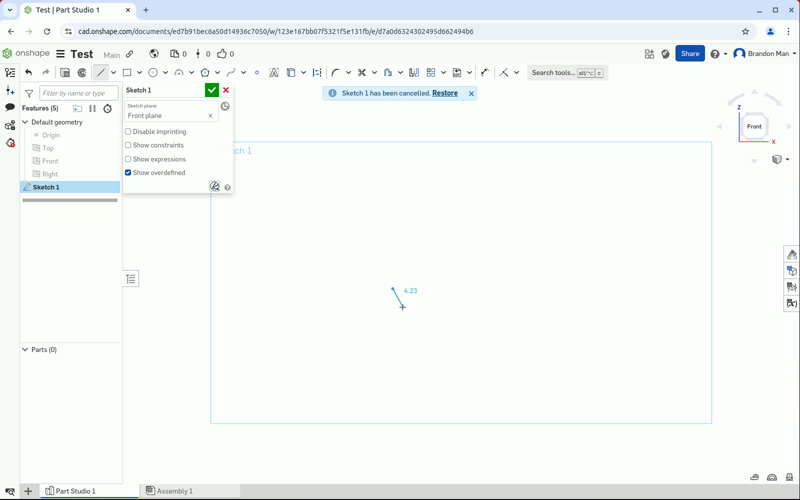
key_up(shift)
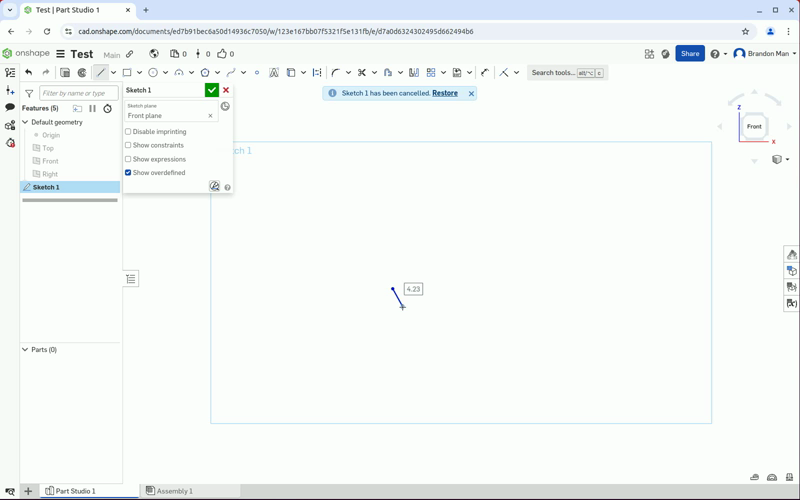
key_down(shift)
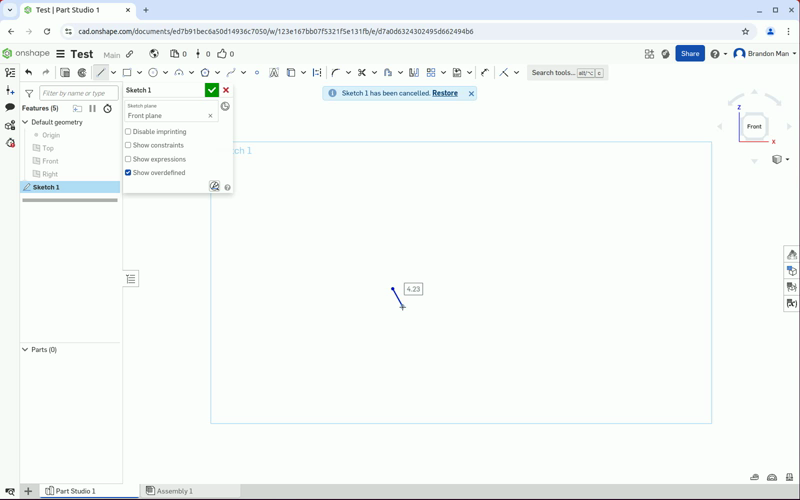
mouse_move(460, 273)
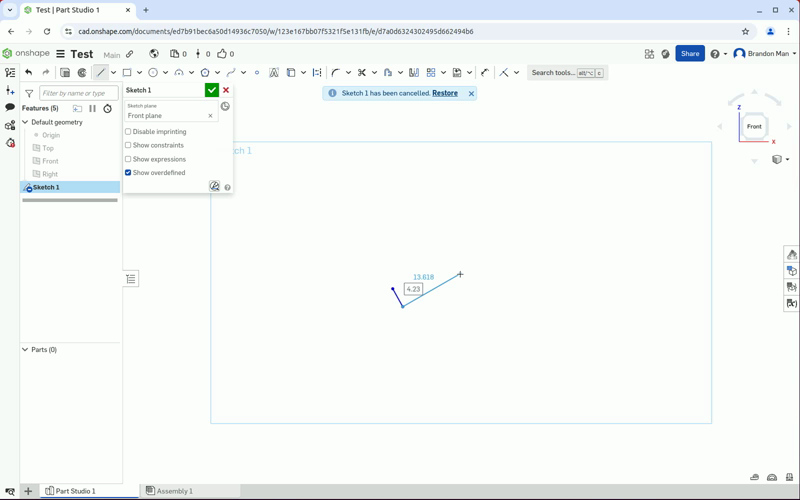
click(460, 273)
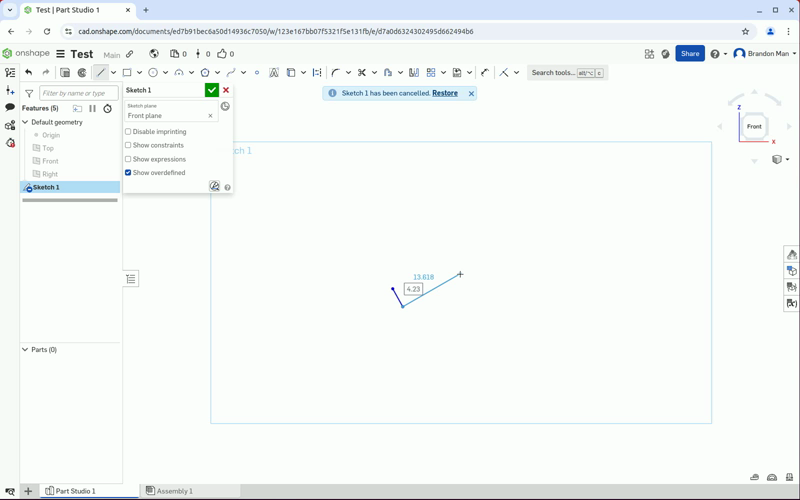
key_up(shift)
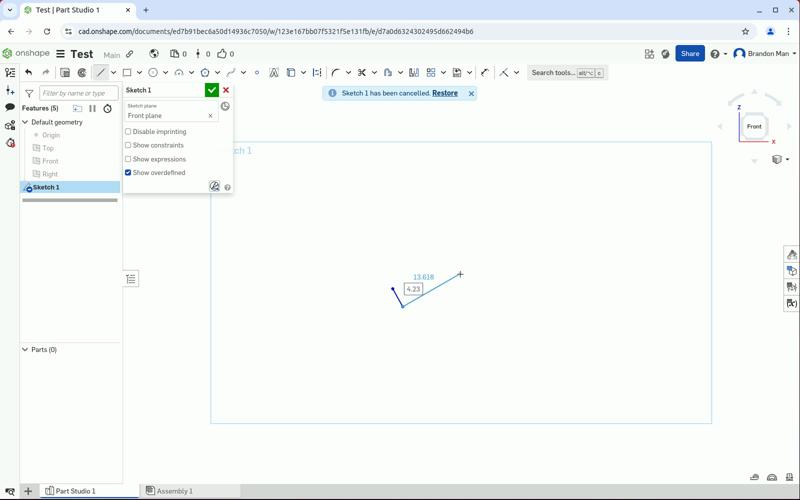
key_down(shift)
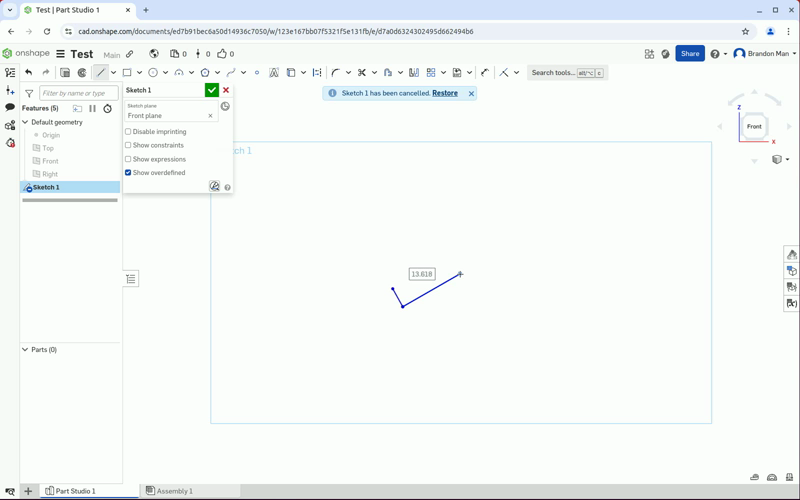
mouse_move(490, 273)
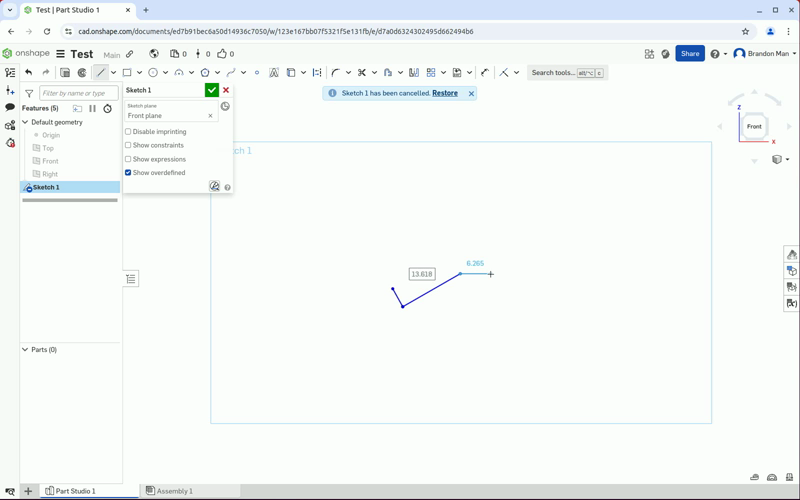
mouse_move(495, 273)
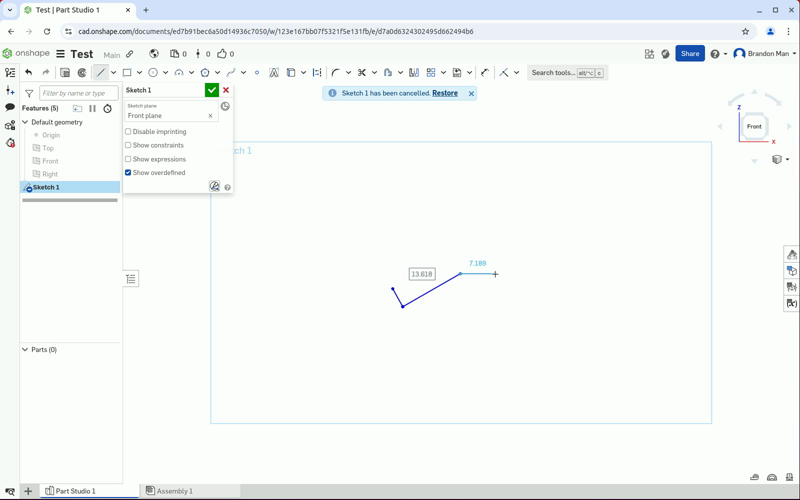
click(495, 273)
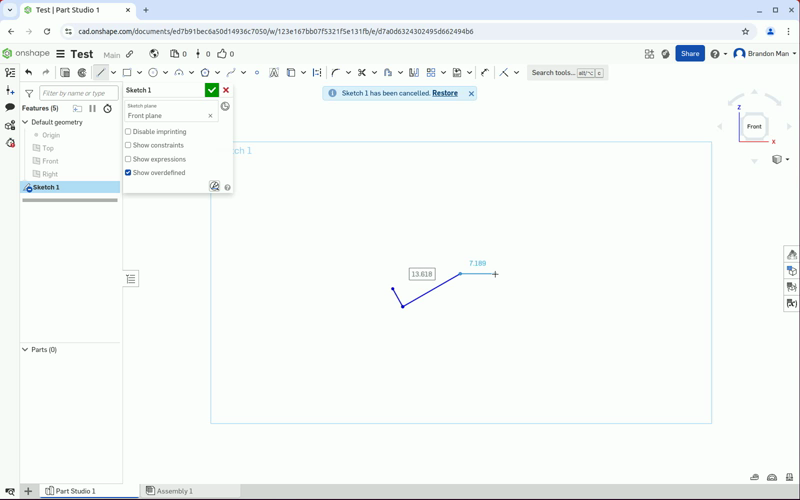
key_up(shift)
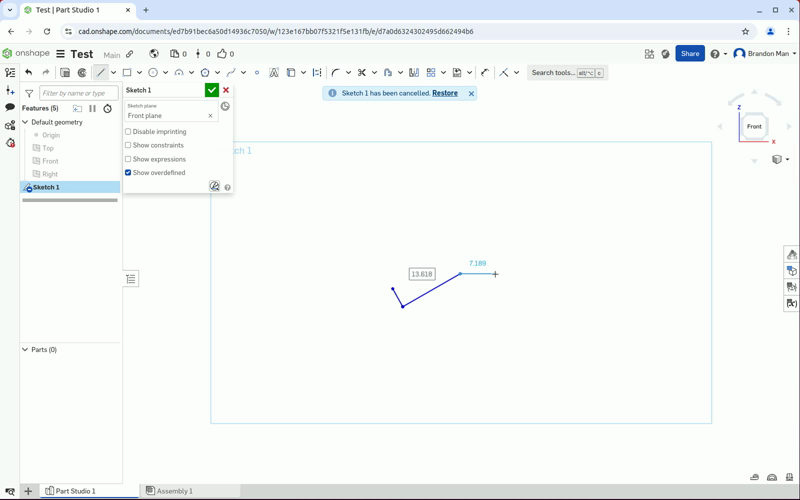
key_down(shift)
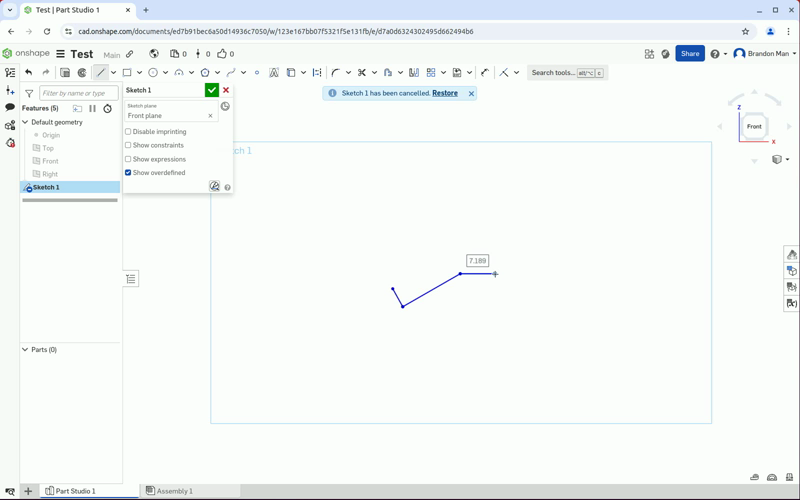
mouse_move(525, 273)
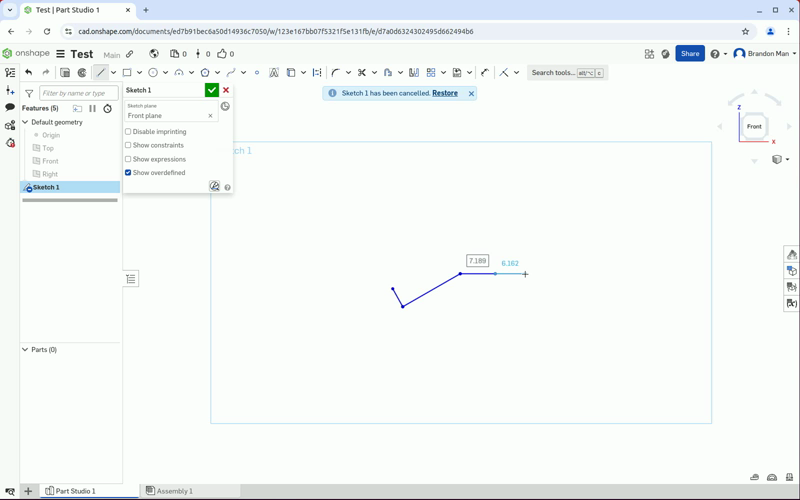
mouse_move(523, 273)
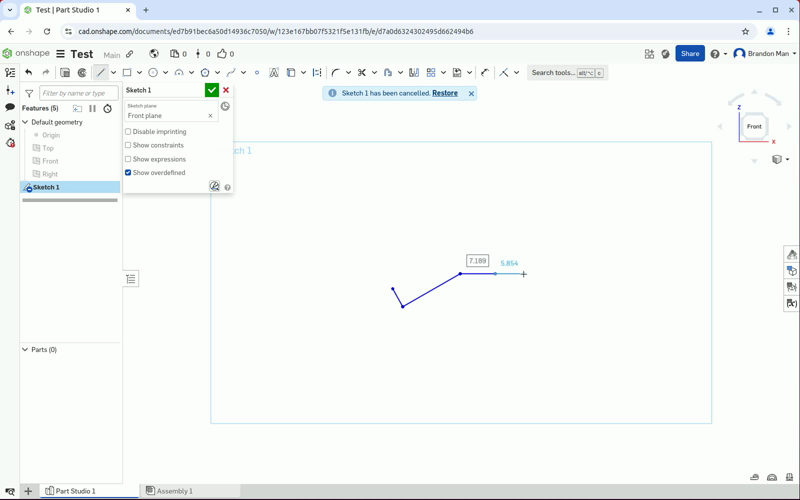
click(523, 273)
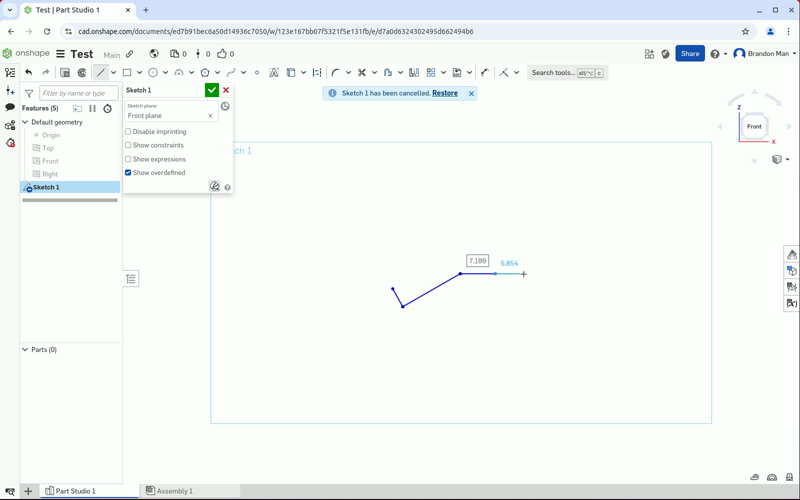
key_up(shift)
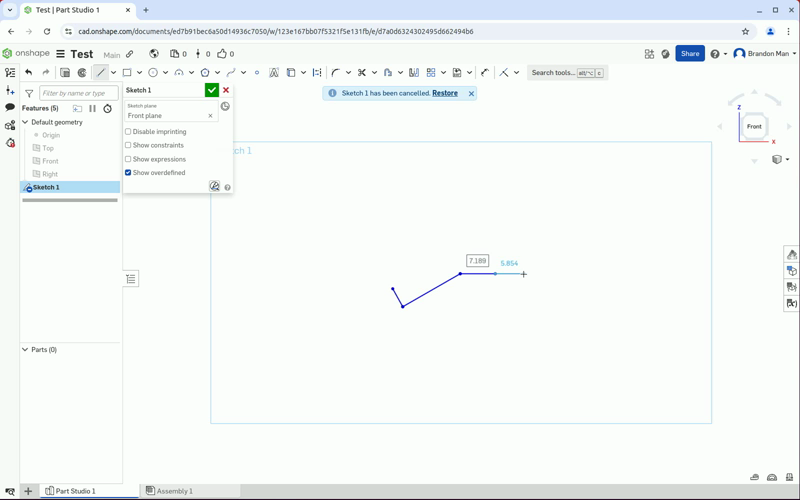
key_down(shift)
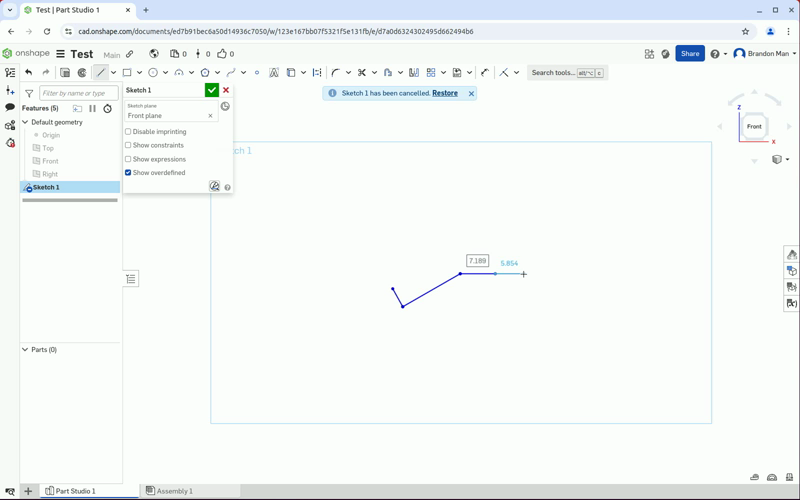
mouse_move(553, 273)
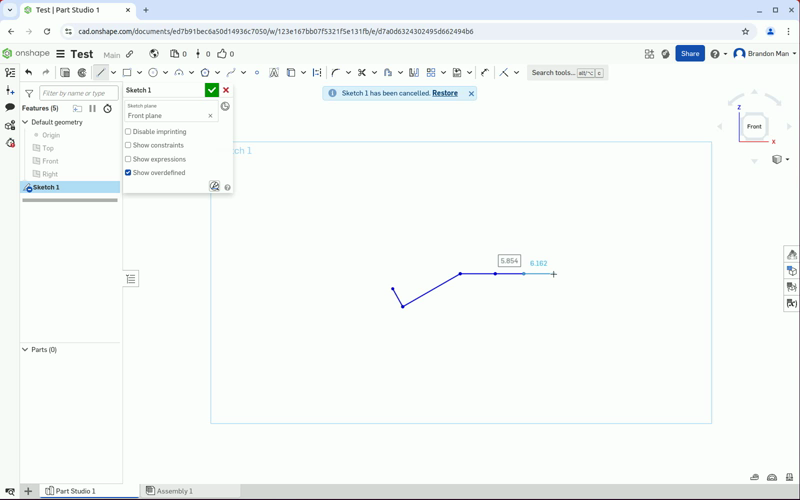
mouse_move(523, 248)
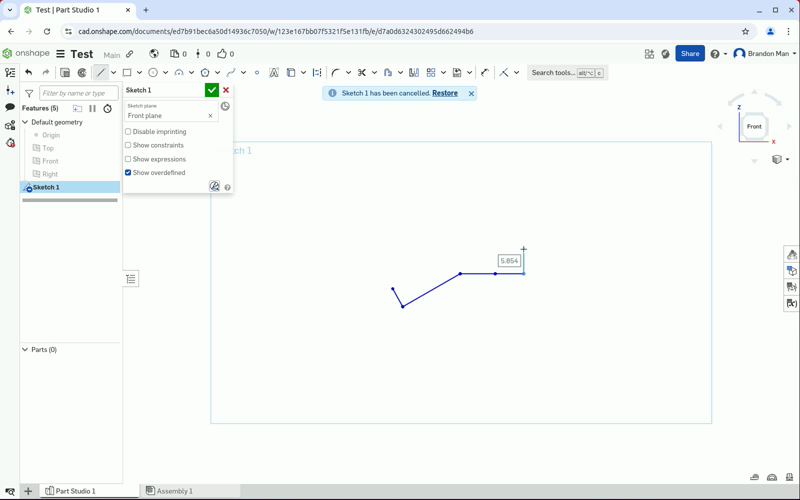
click(523, 248)
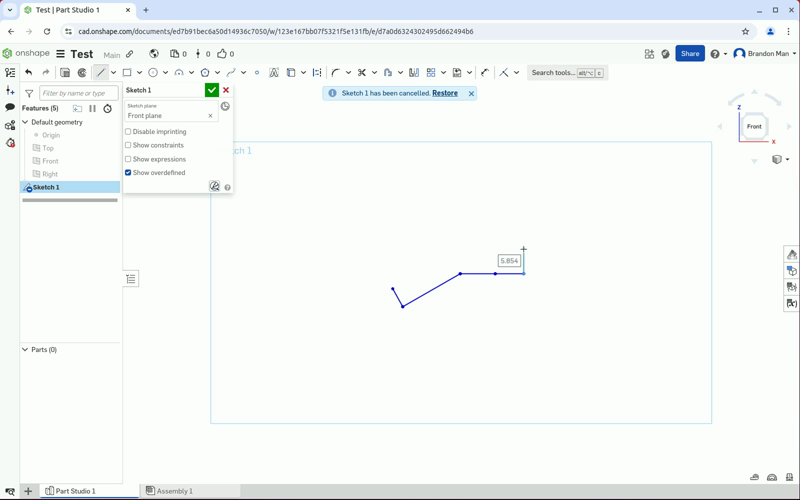
key_up(shift)
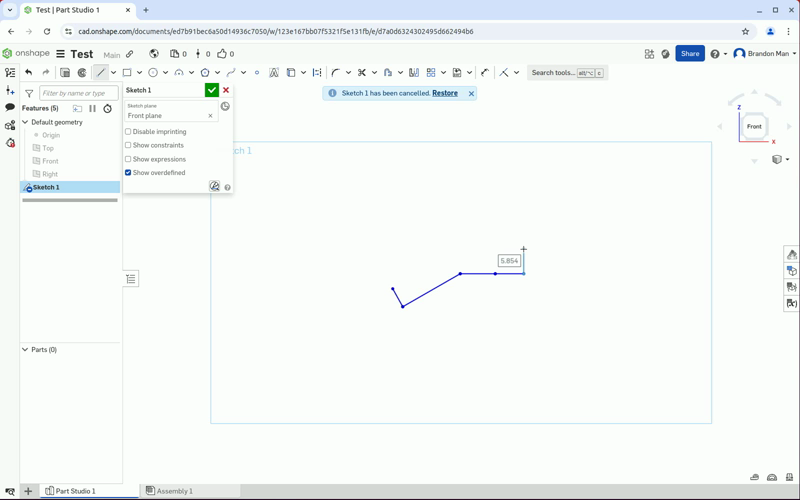
key_down(shift)
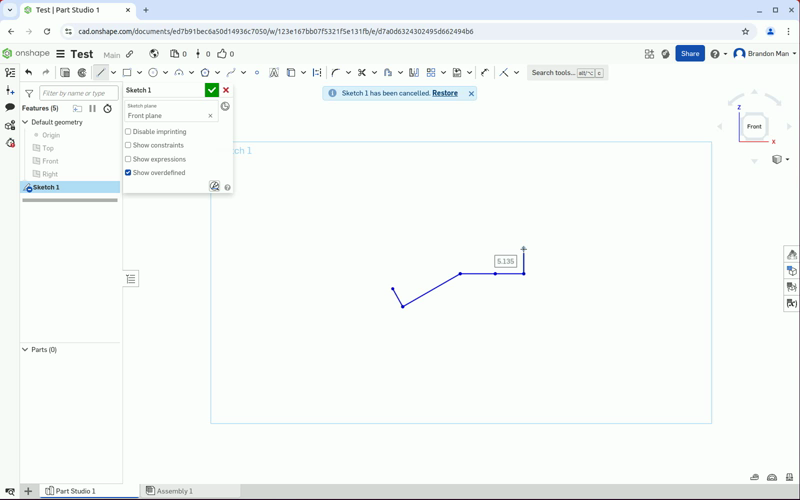
mouse_move(553, 248)
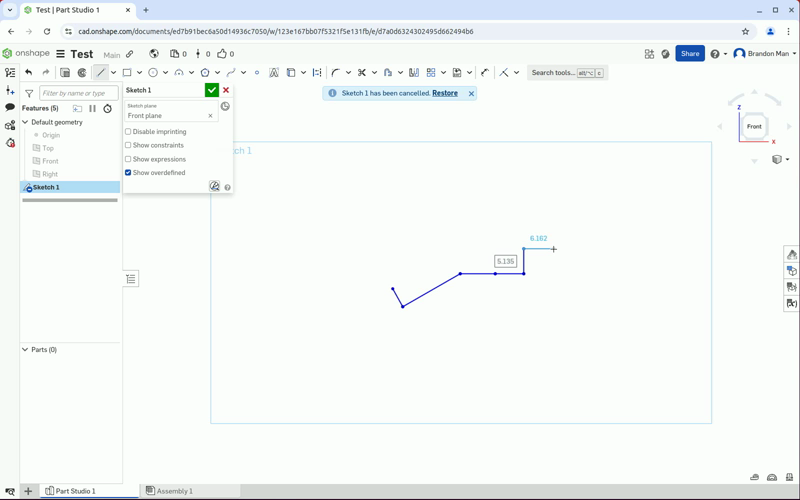
mouse_move(495, 248)
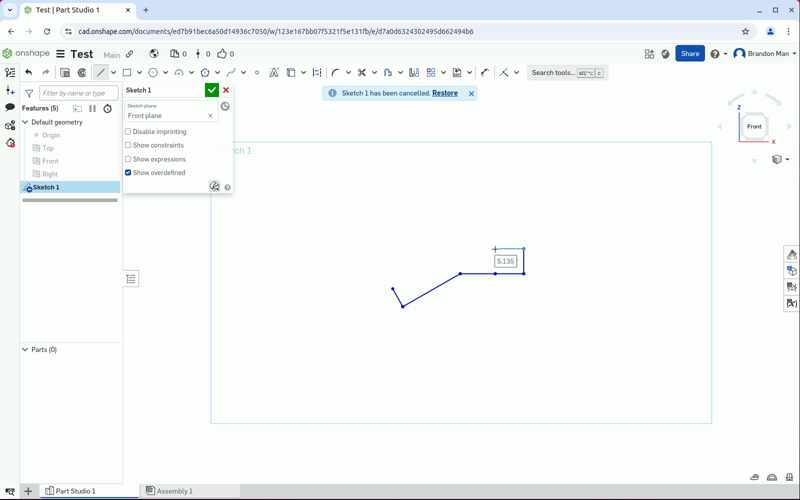
click(495, 248)
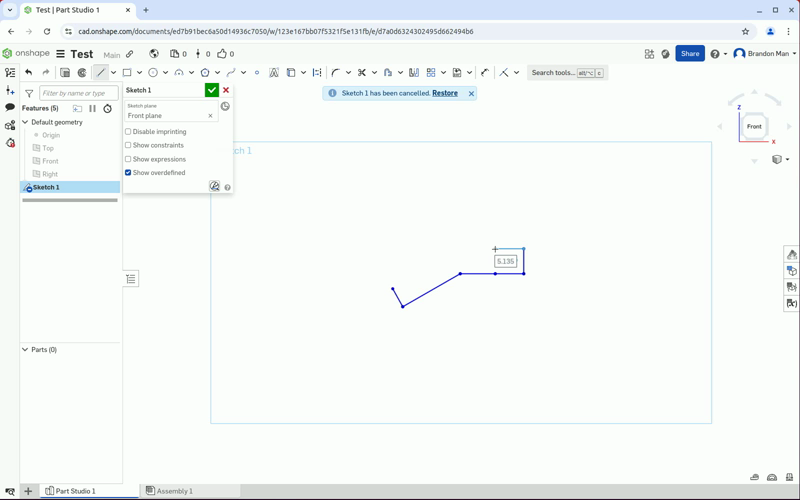
key_up(shift)
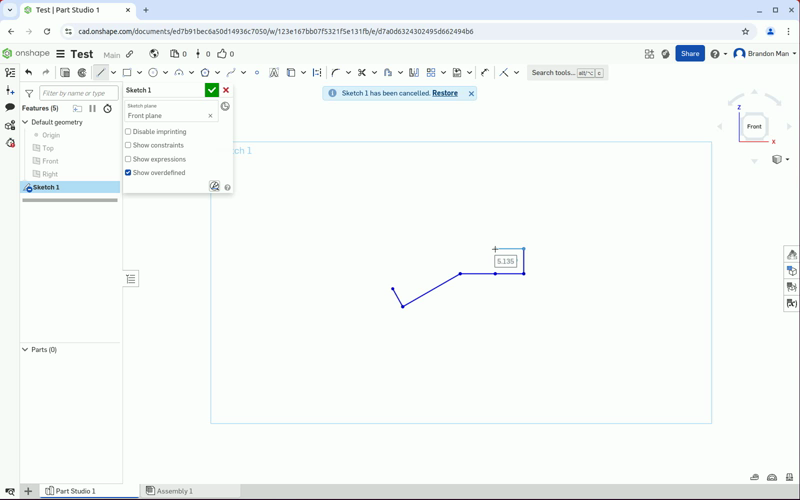
key_down(shift)
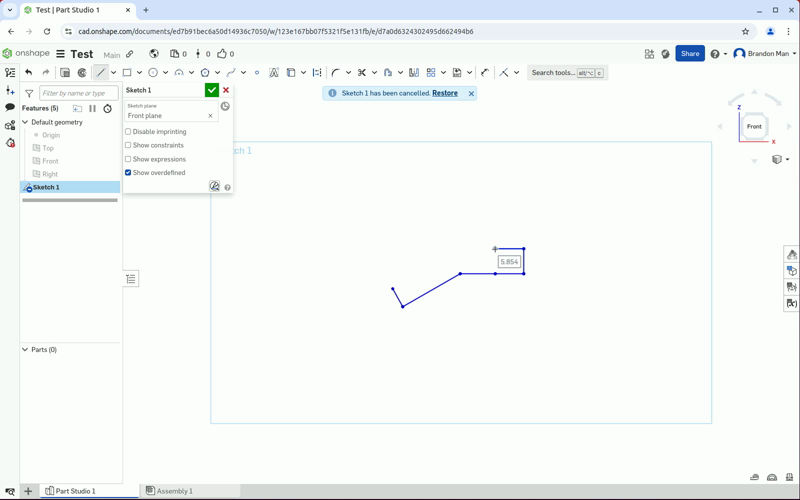
mouse_move(525, 248)
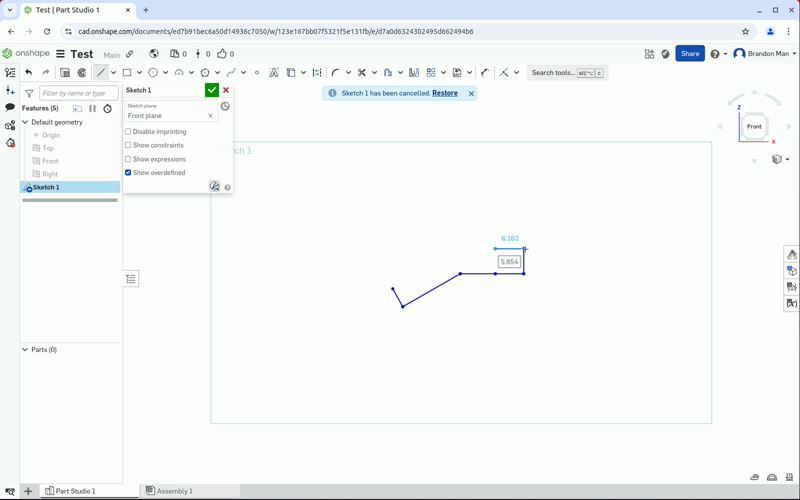
mouse_move(460, 248)
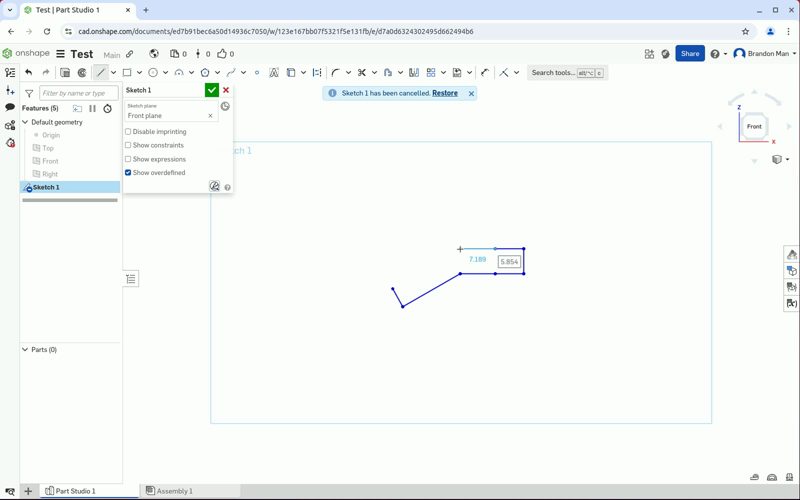
click(460, 248)
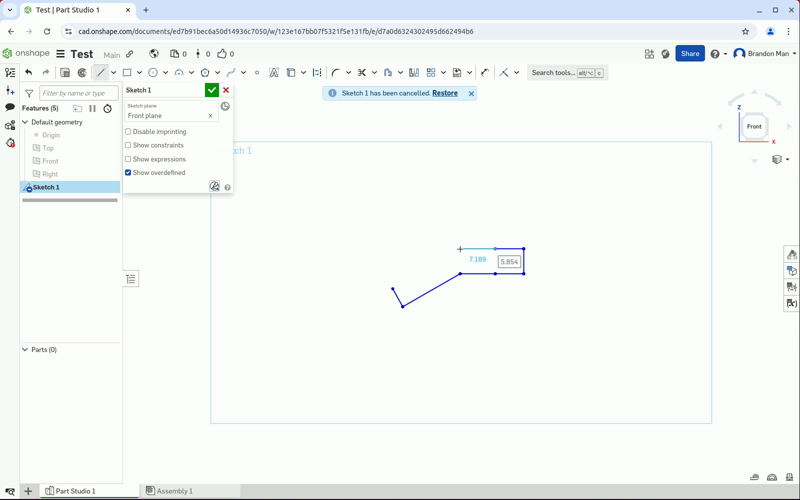
key_up(shift)
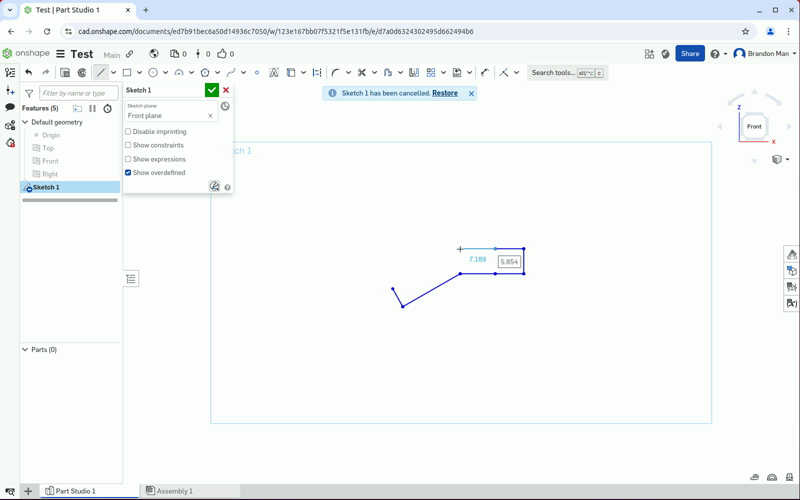
key_down(shift)
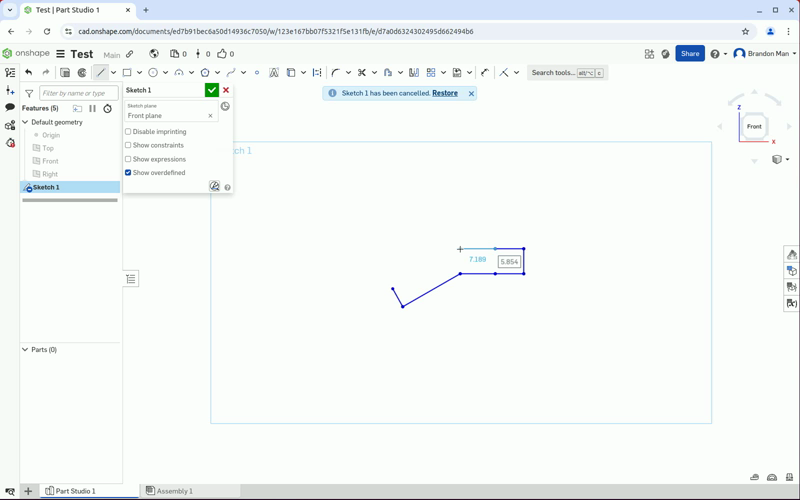
mouse_move(490, 248)
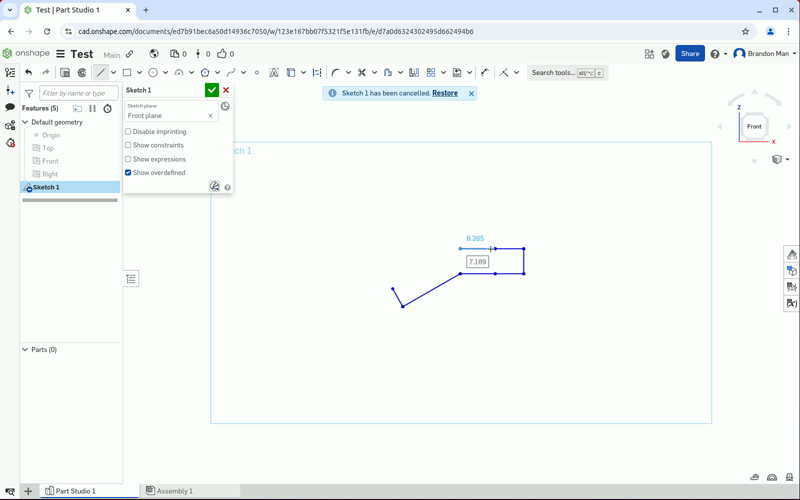
mouse_move(434, 265)
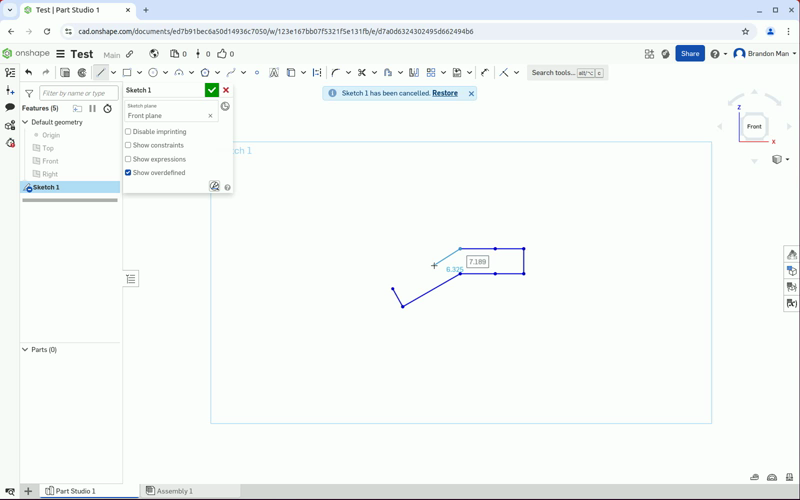
click(434, 265)
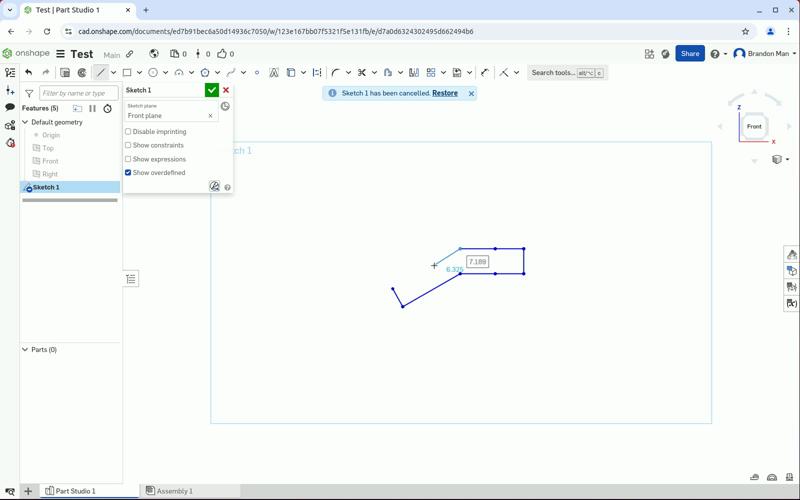
key_up(shift)
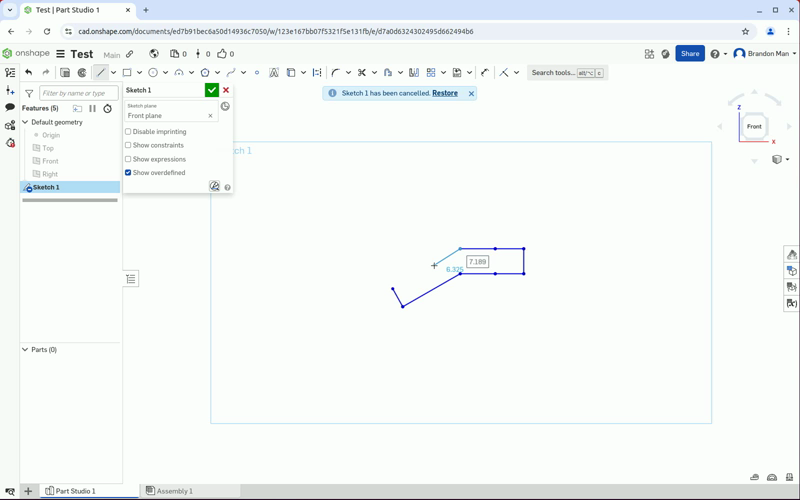
key_down(shift)
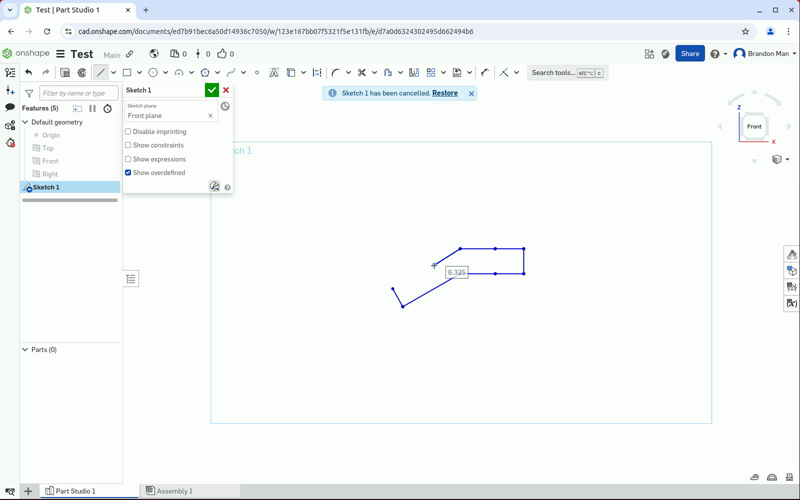
mouse_move(464, 265)
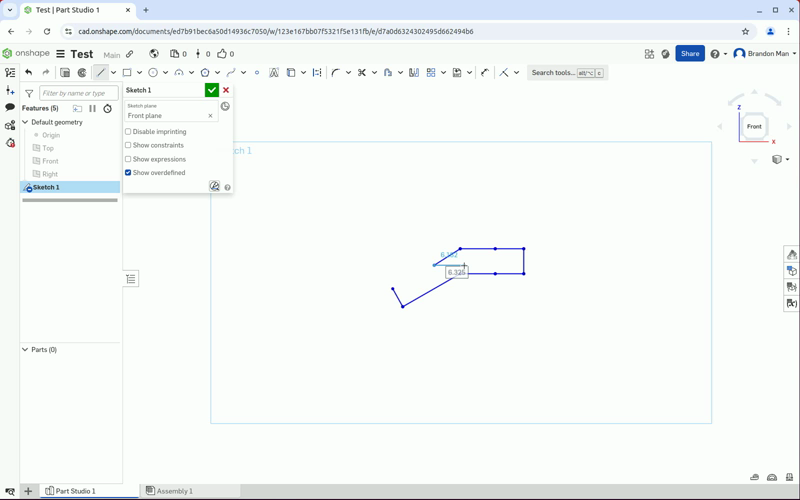
mouse_move(437, 272)
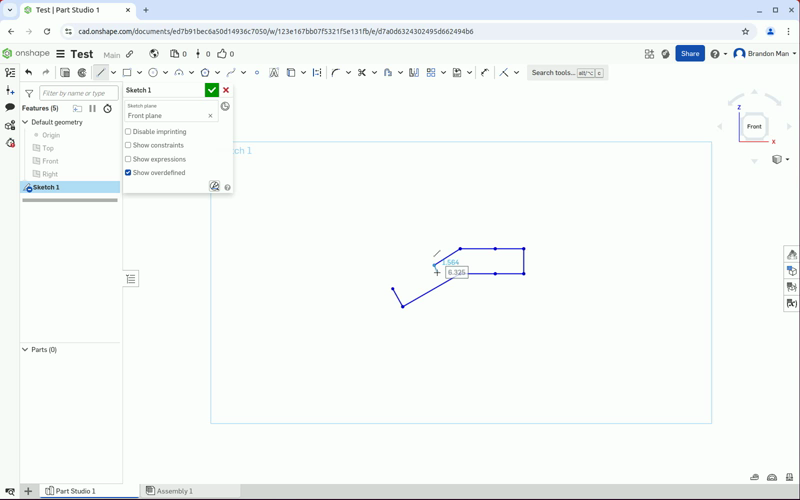
click(437, 272)
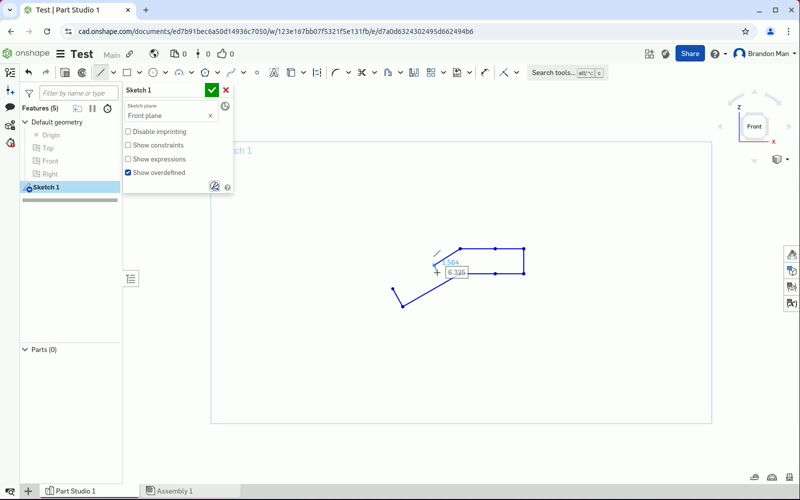
key_up(shift)
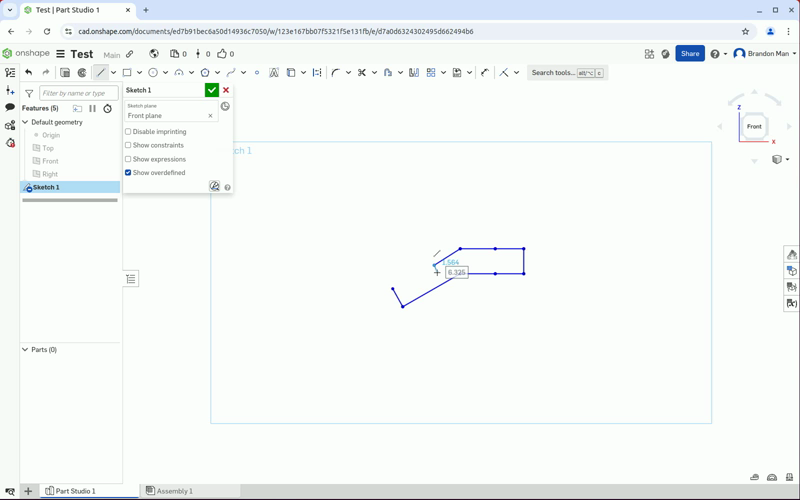
key_down(shift)
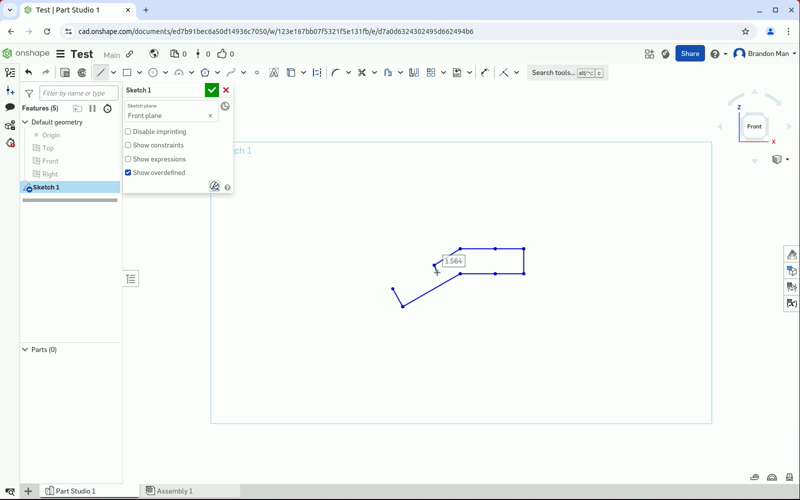
mouse_move(467, 272)
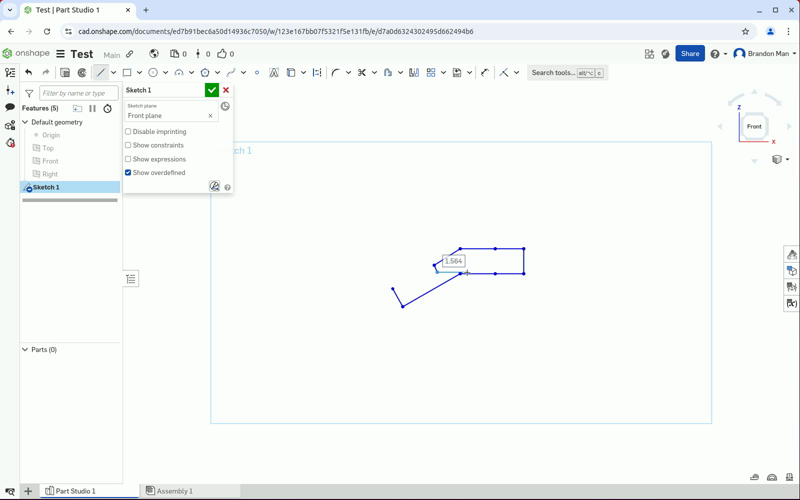
mouse_move(424, 280)
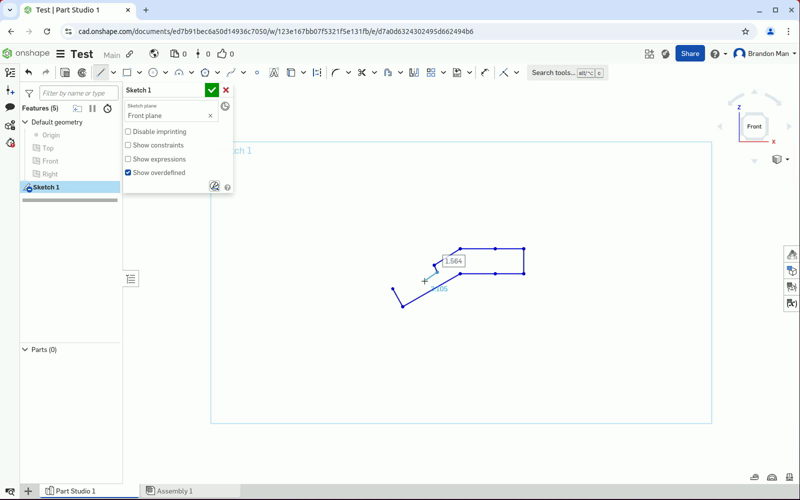
click(424, 280)
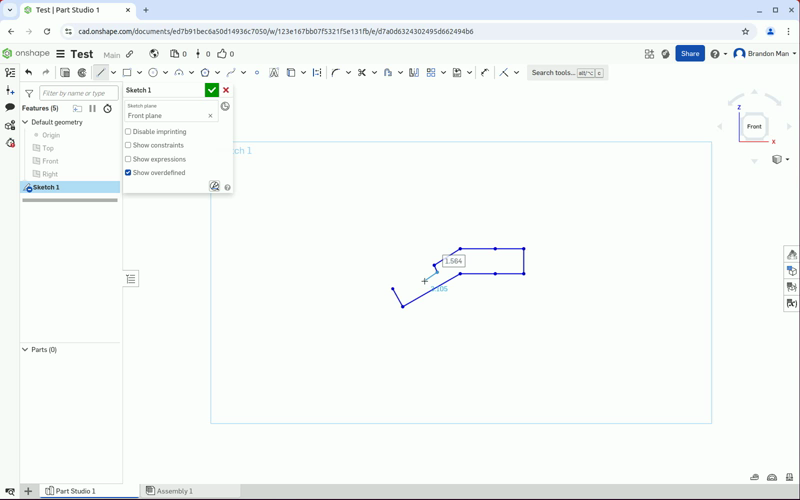
key_up(shift)
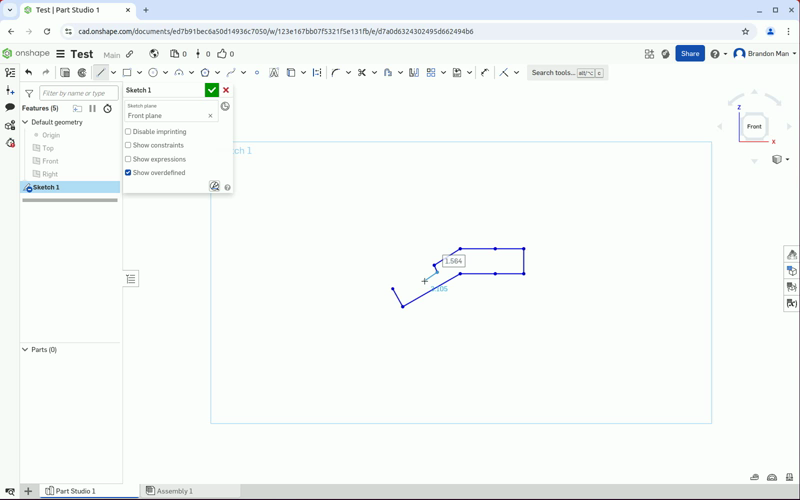
key_down(shift)
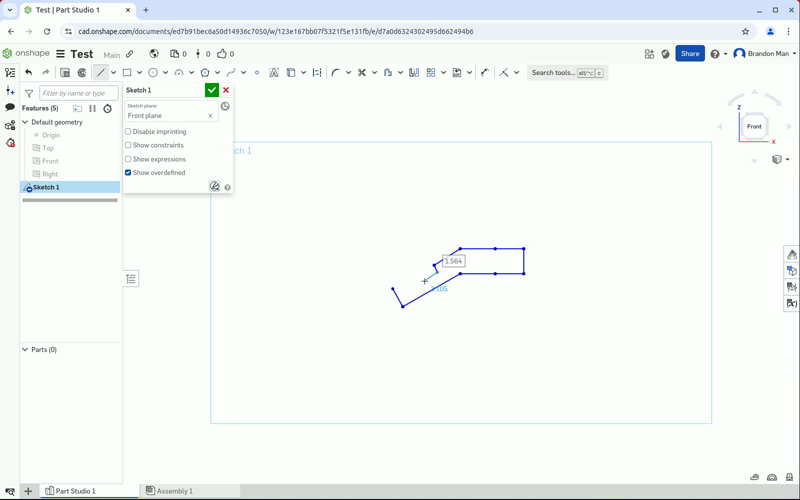
mouse_move(454, 280)
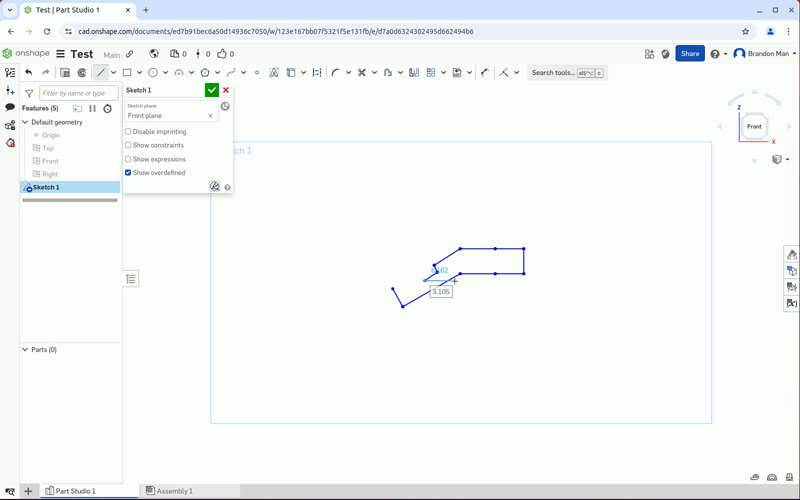
mouse_move(420, 273)
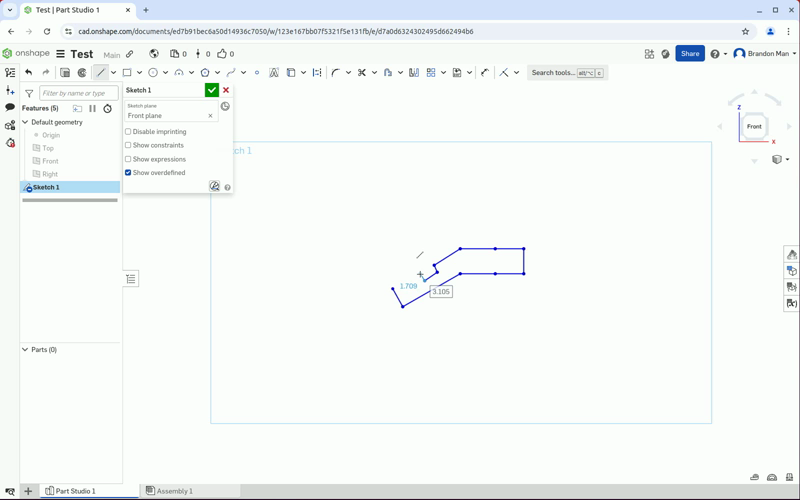
click(420, 273)
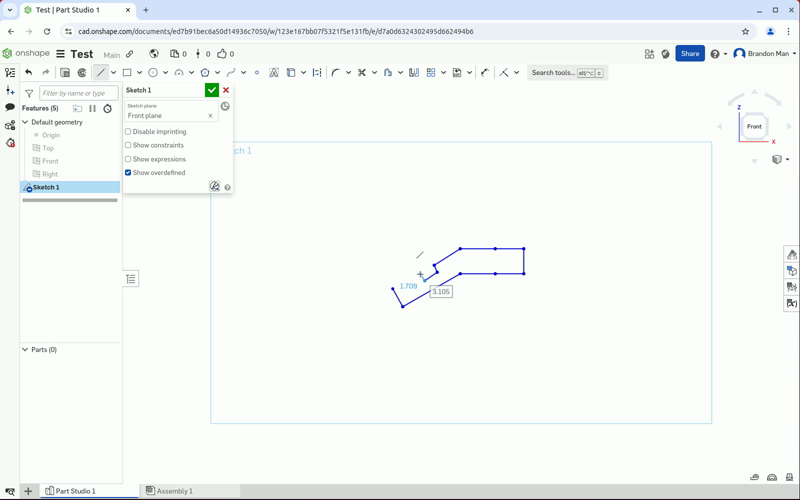
key_up(shift)
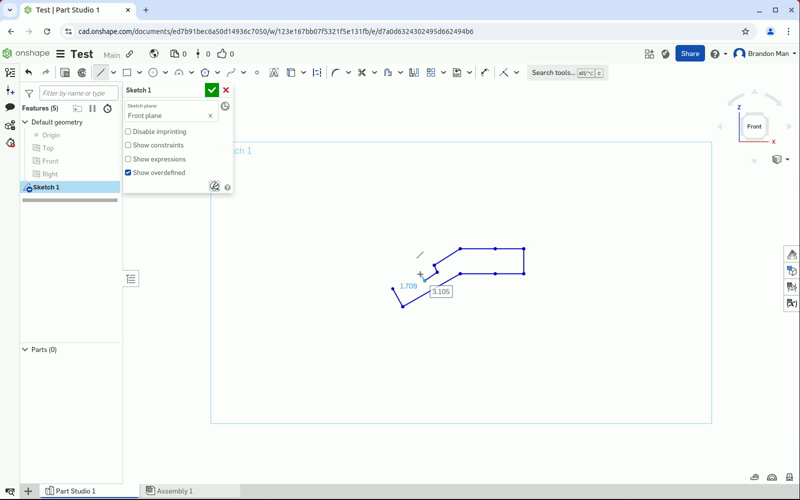
mouse_move(450, 273)
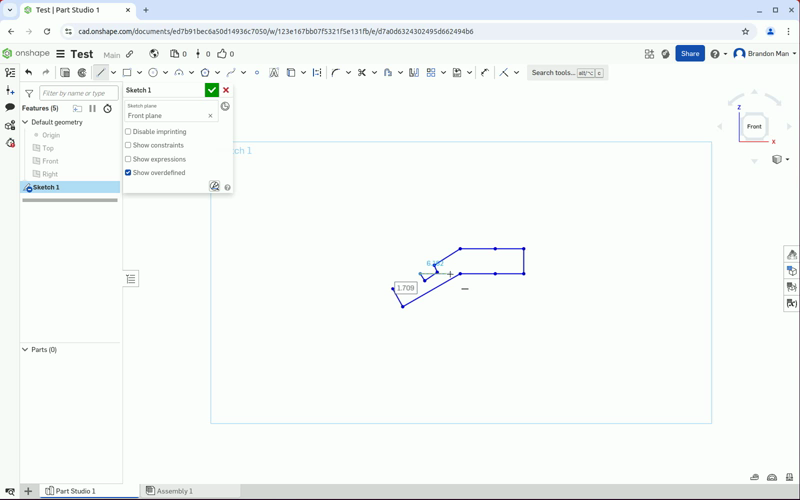
key_down(shift)
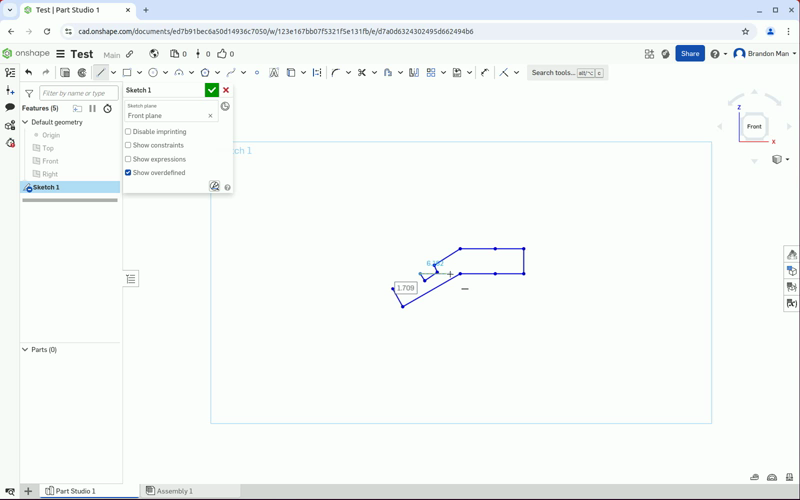
mouse_move(392, 288)
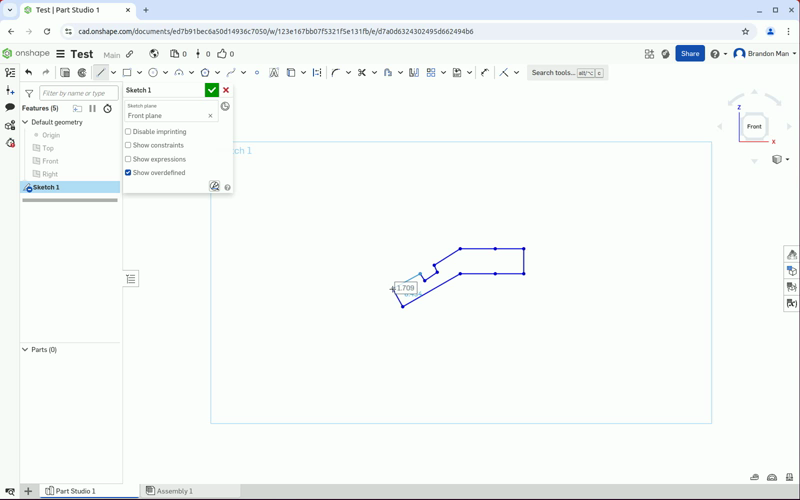
key_up(shift)
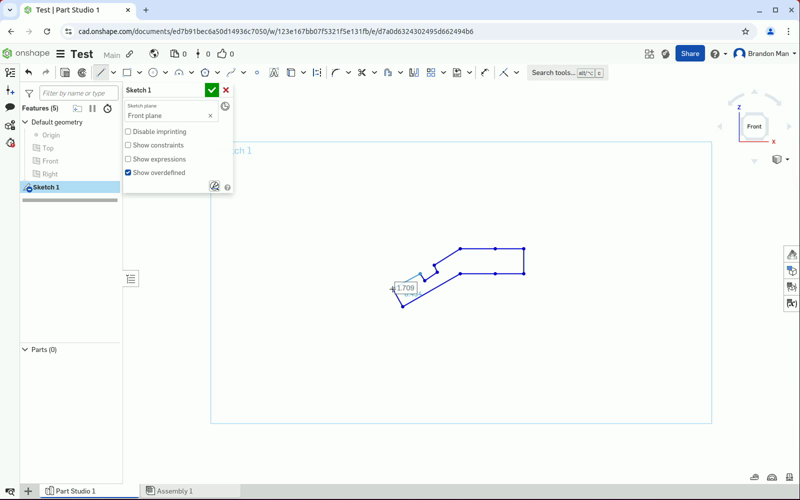
click(392, 288)
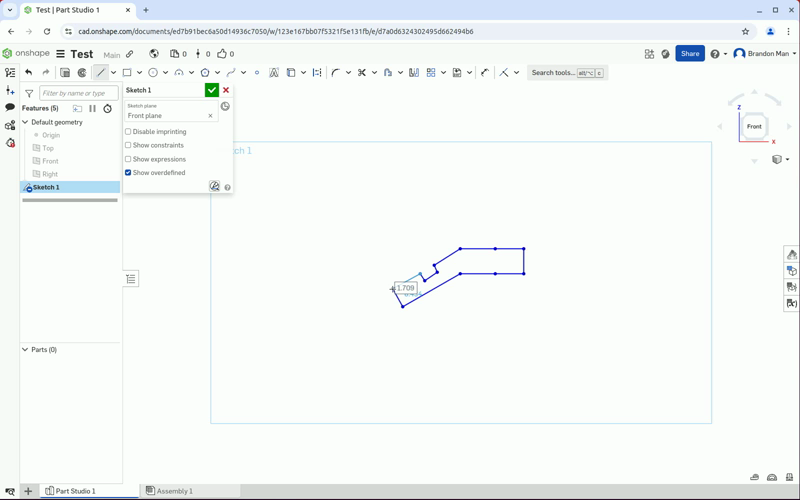
key(esc)
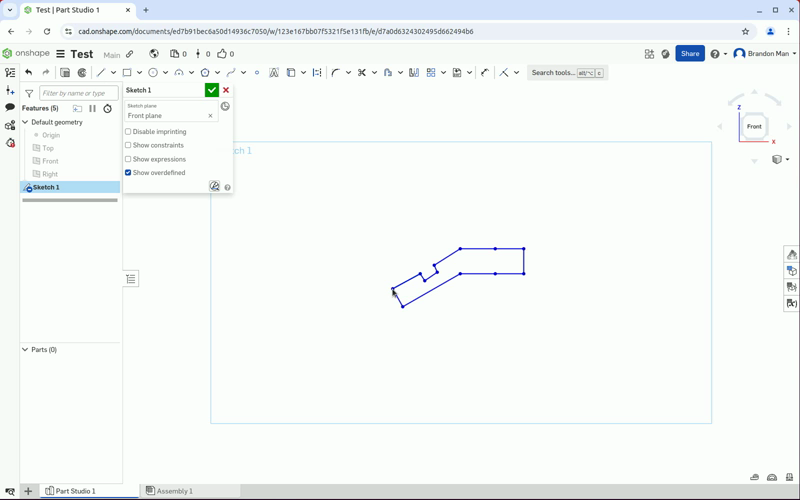
mouse_move(502, 256)
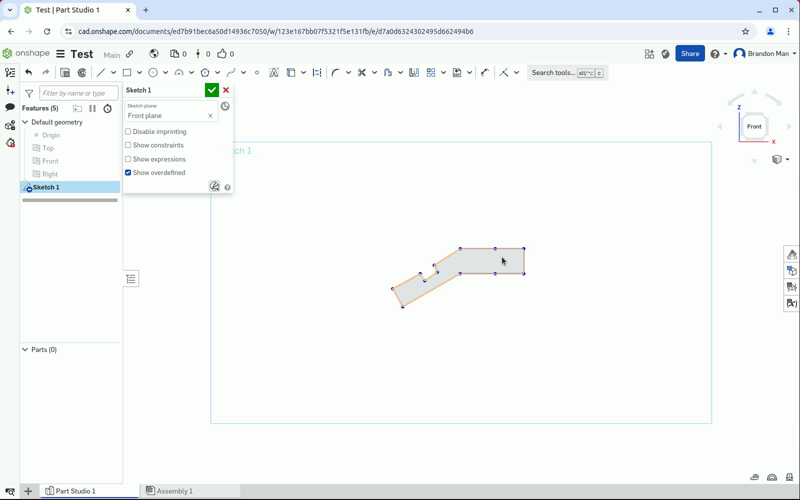
click(502, 256)
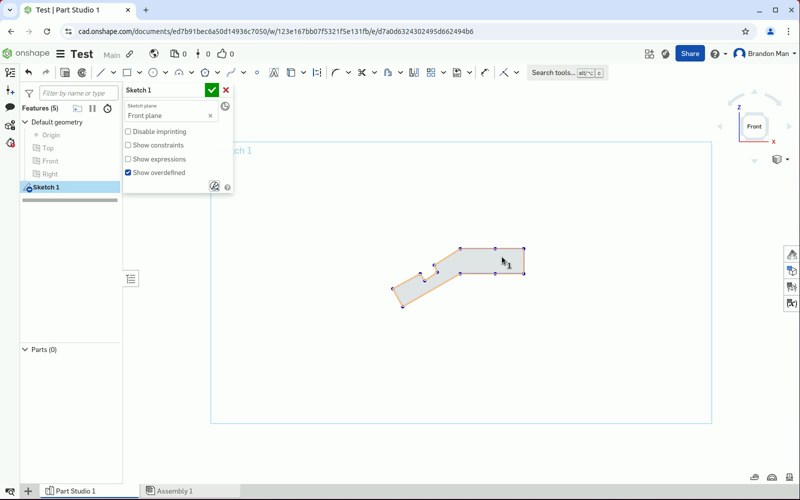
mouse_move(73, 352)
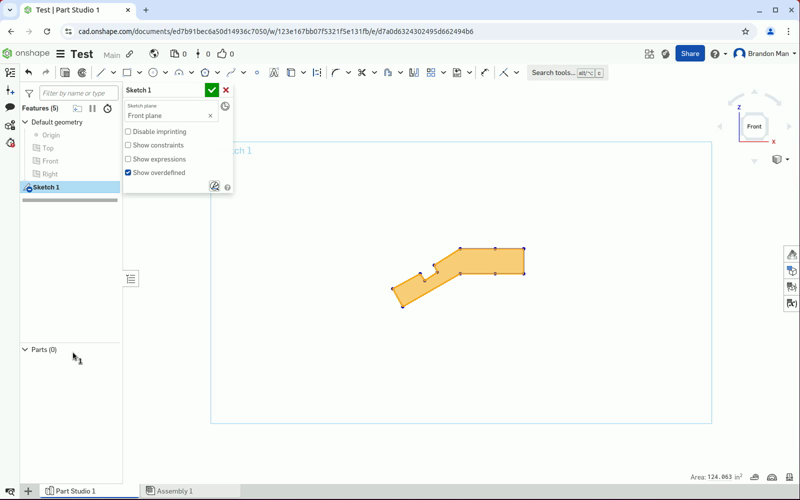
key(shift+y)
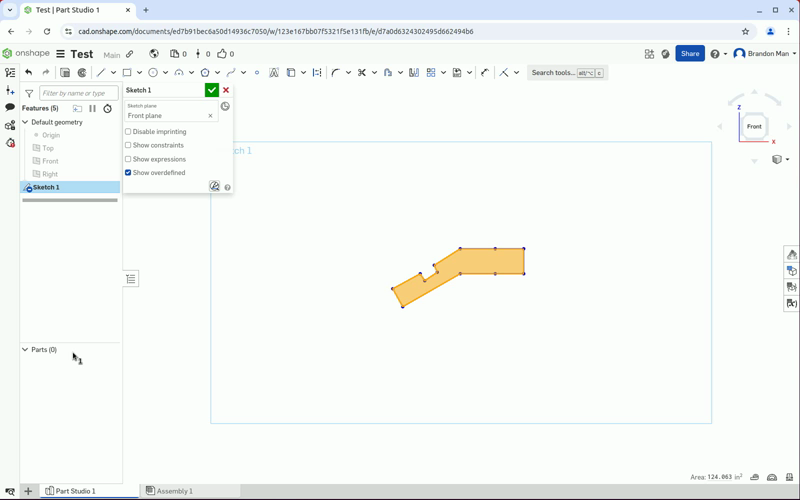
key(shift+e)
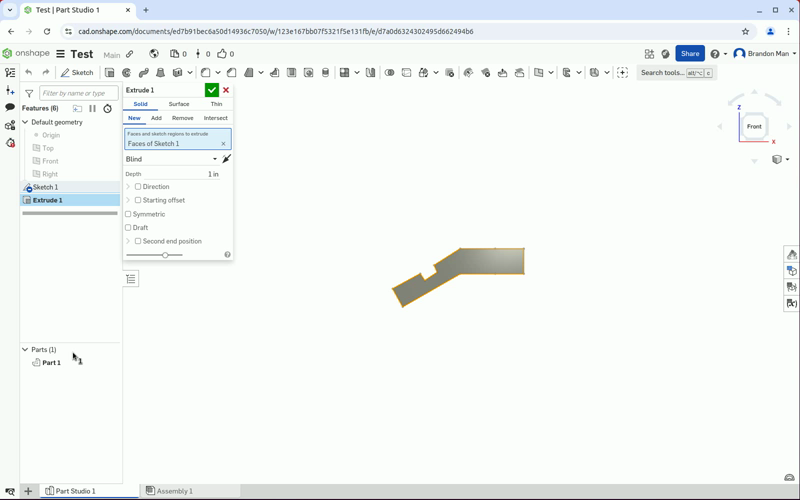
mouse_move(143, 106)
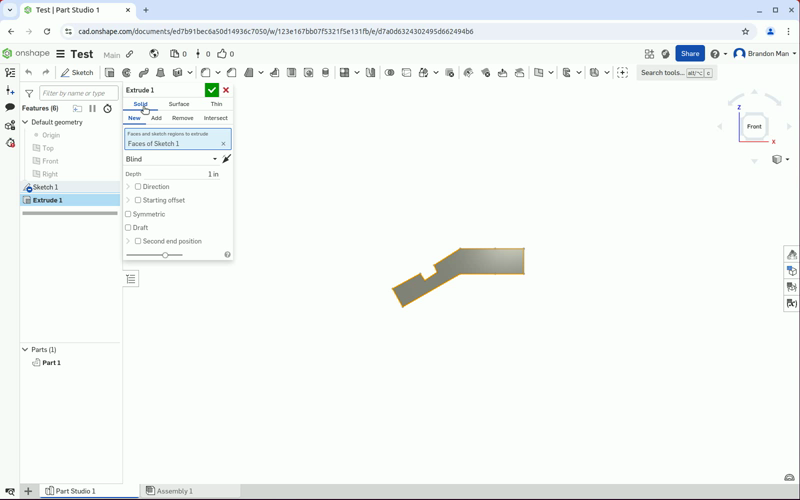
click(143, 106)
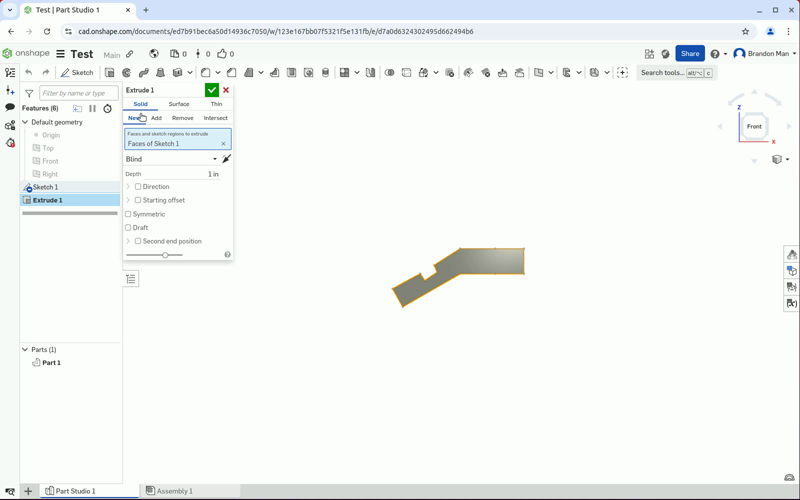
mouse_move(137, 120)
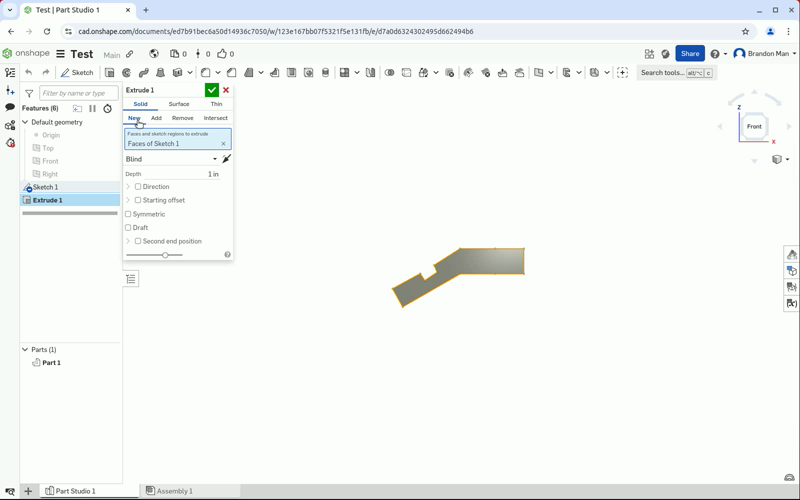
click(137, 120)
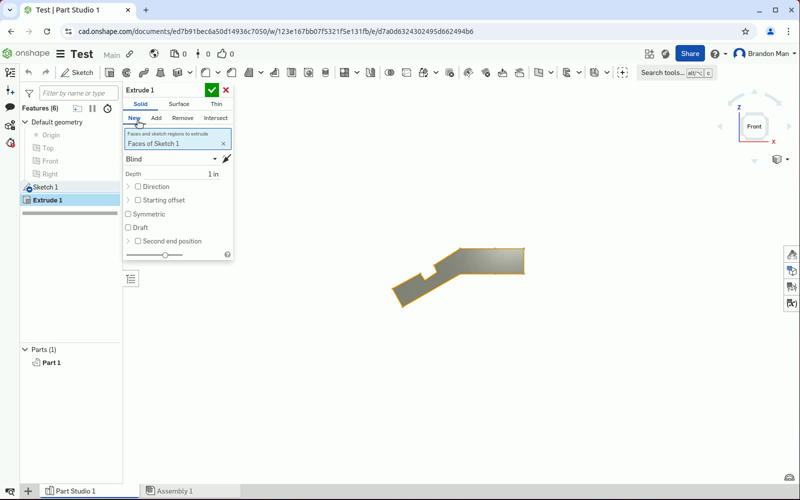
key(tab, 4)
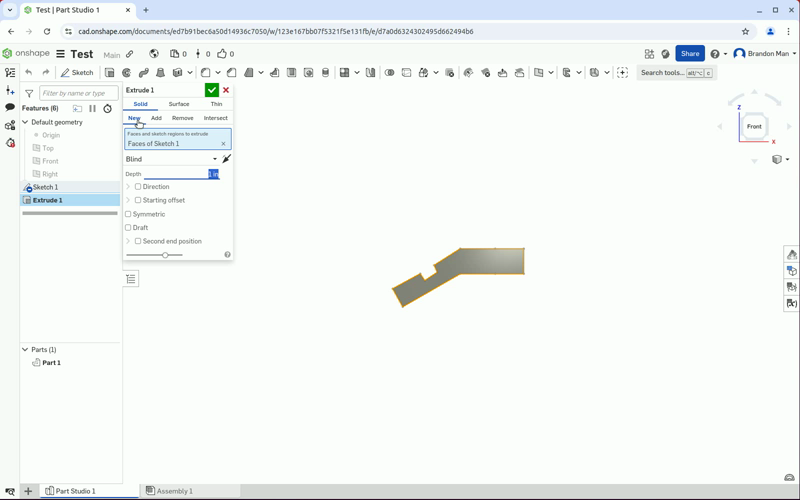
text(3.129)
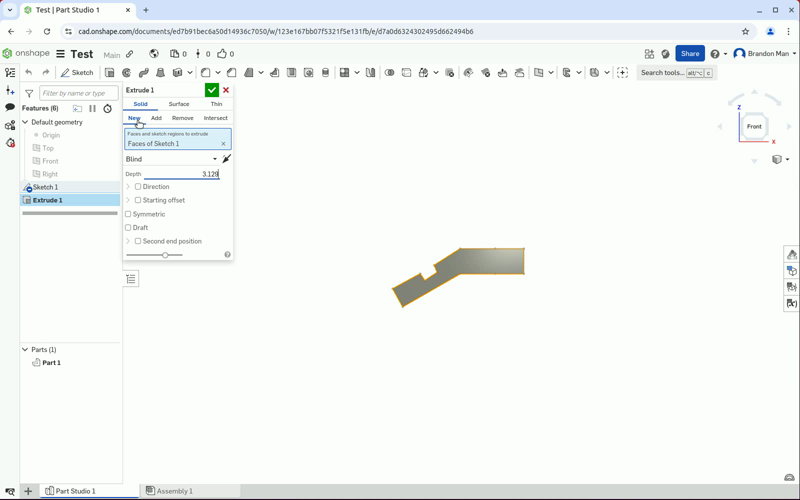
key(enter)
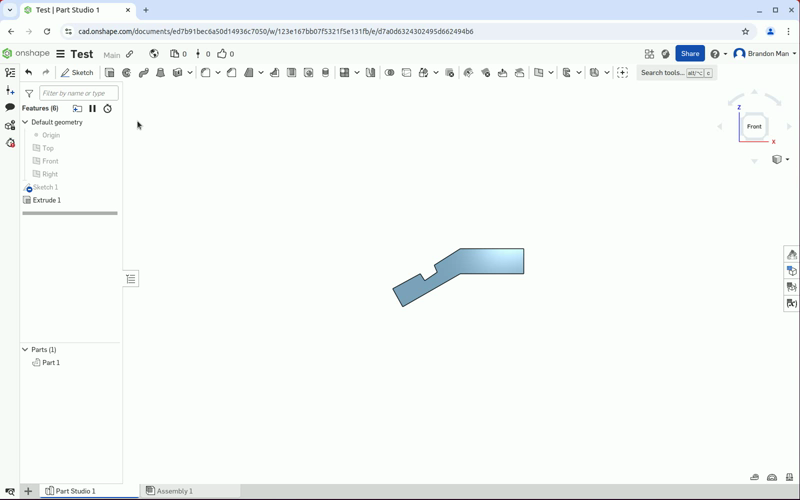
key(shift+h)
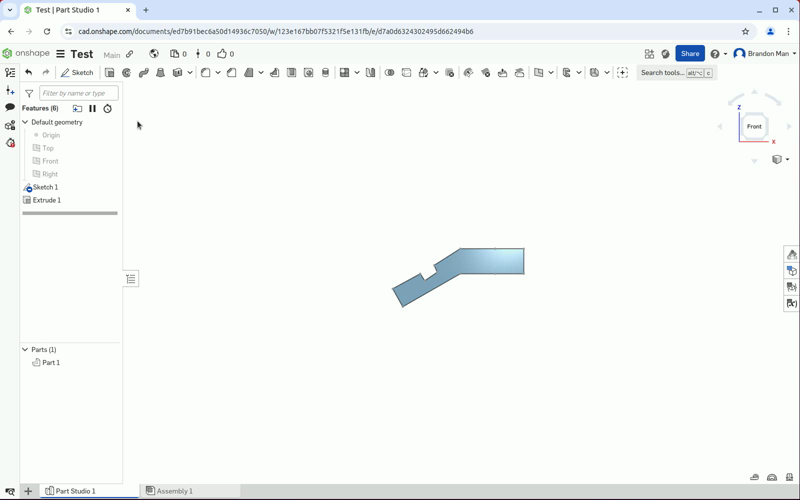
key(shift+h)
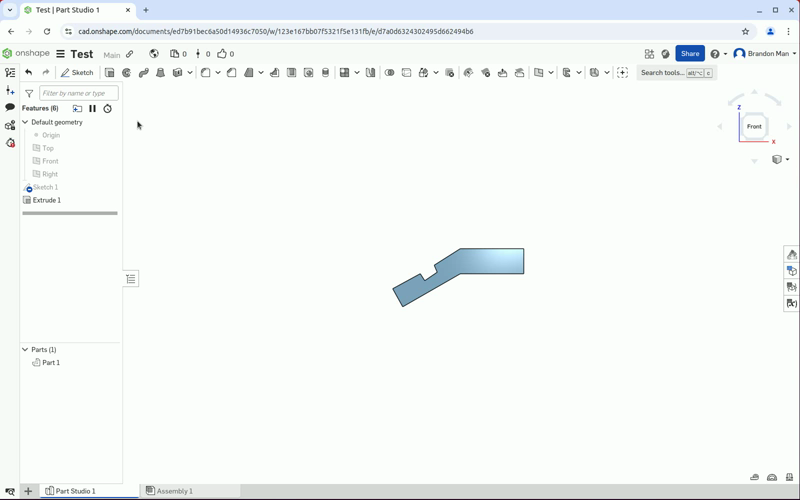
mouse_move(73, 189)
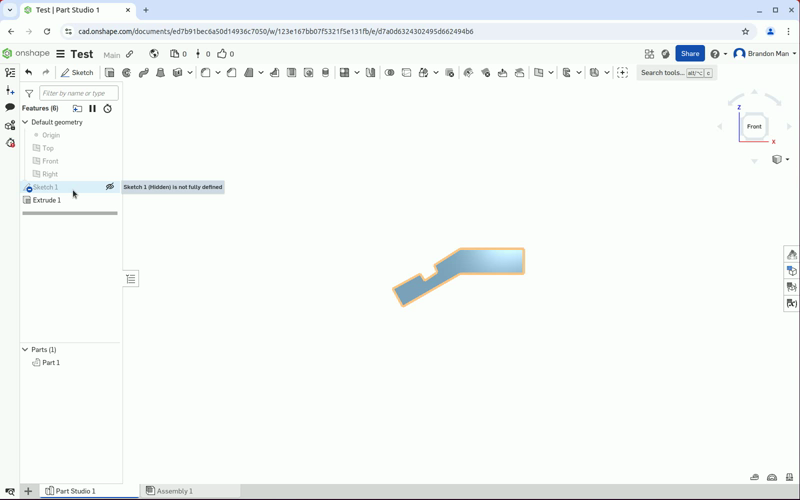
click(73, 189)
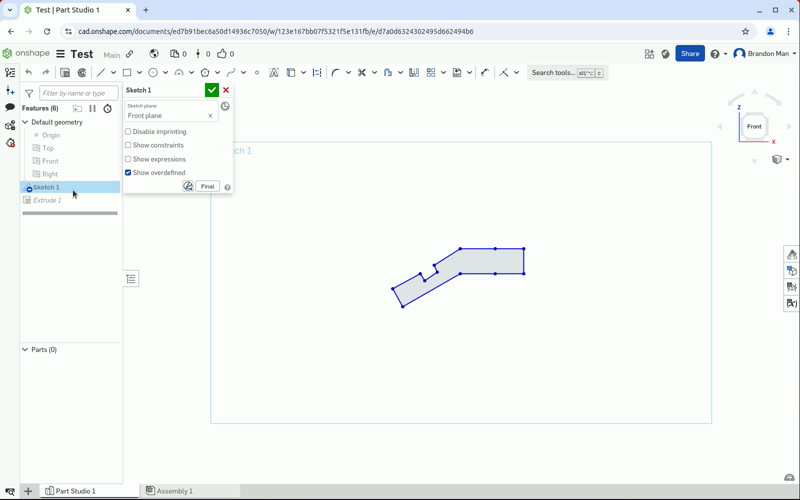
mouse_move(229, 92)
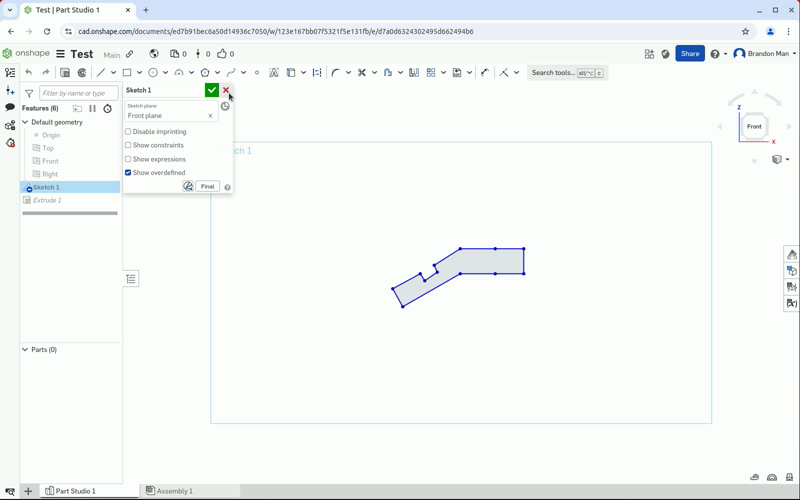
click(229, 92)
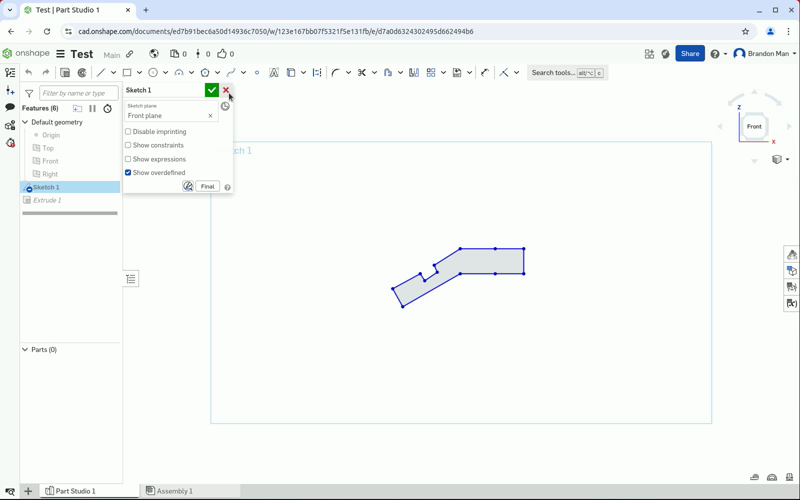
key(shift+s)
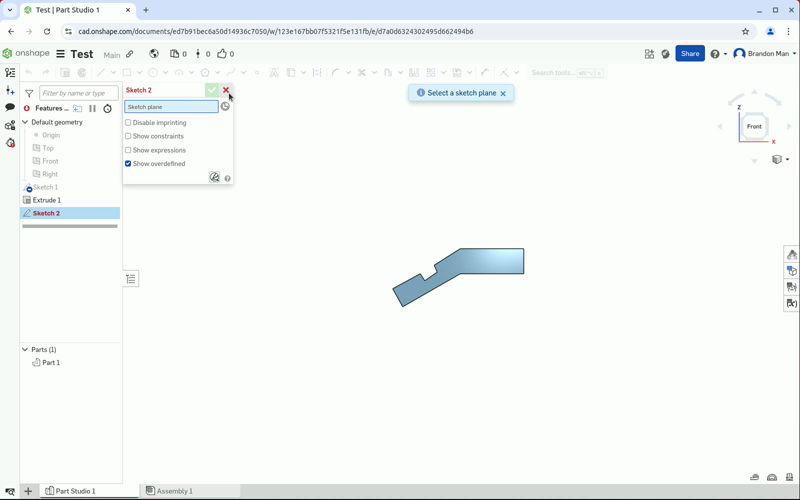
mouse_move(73, 163)
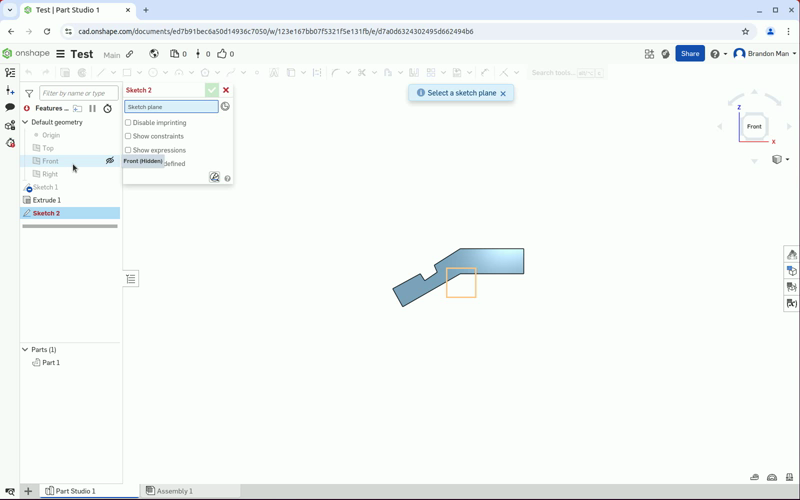
click(73, 163)
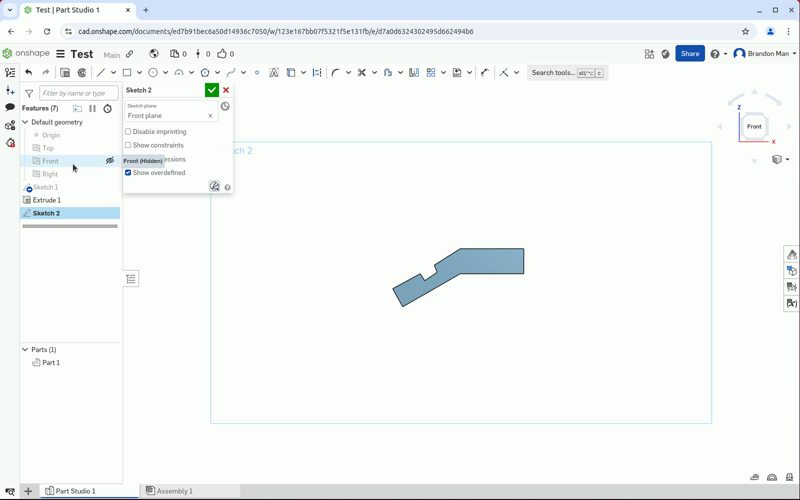
mouse_move(73, 352)
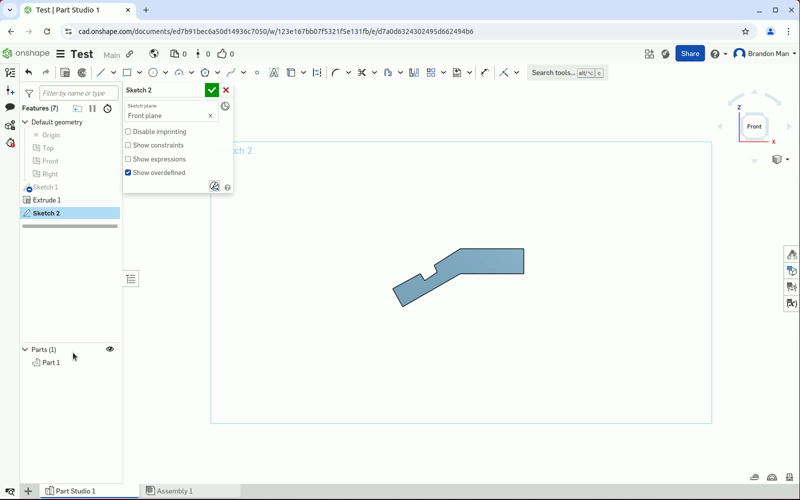
key(y)
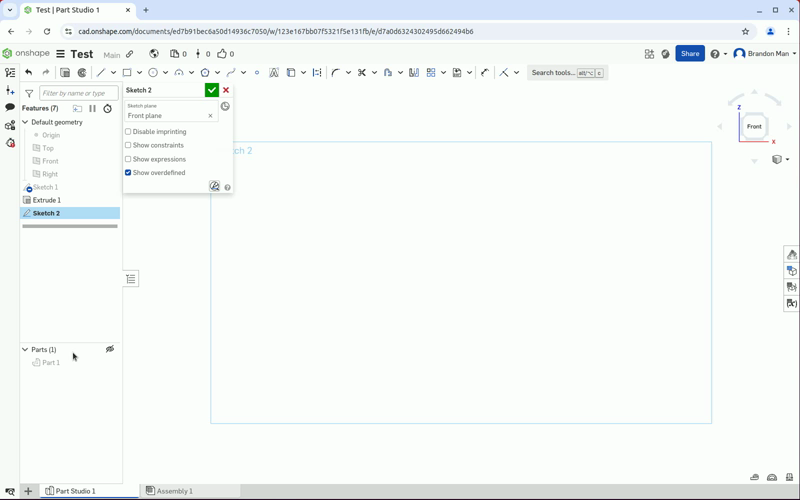
key(l)
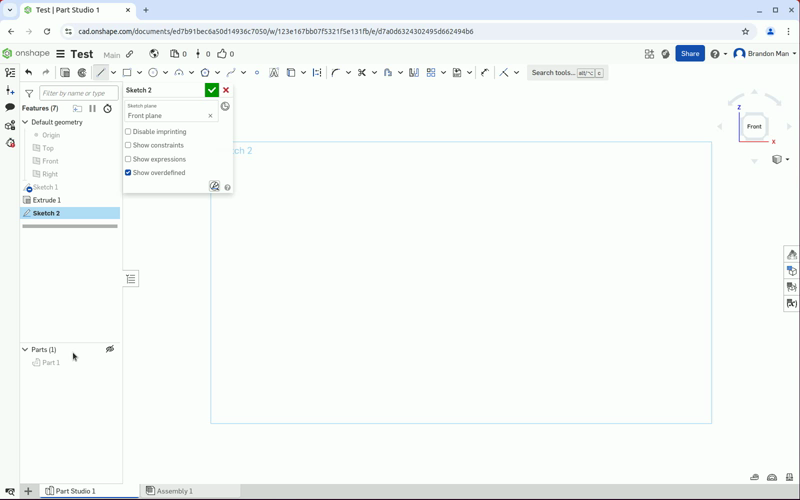
key_down(shift)
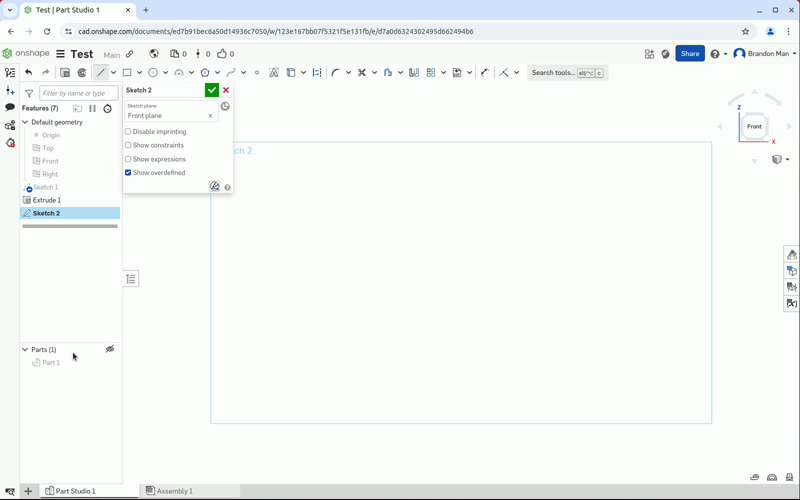
mouse_move(494, 295)
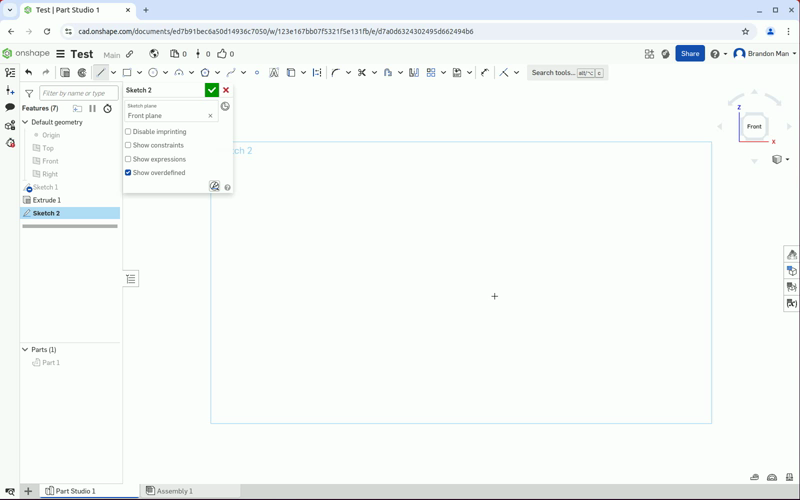
click(494, 295)
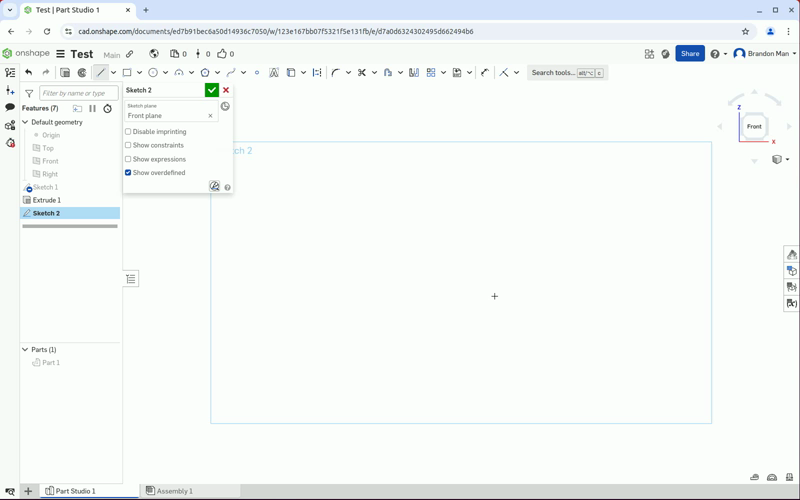
key_up(shift)
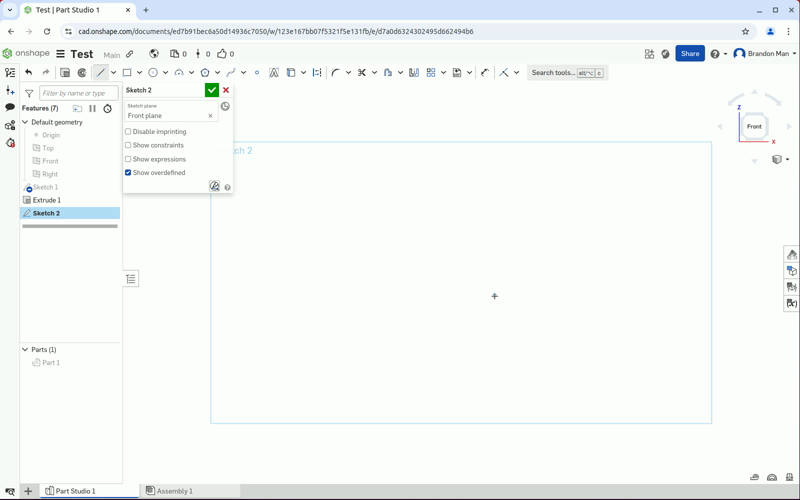
key_down(shift)
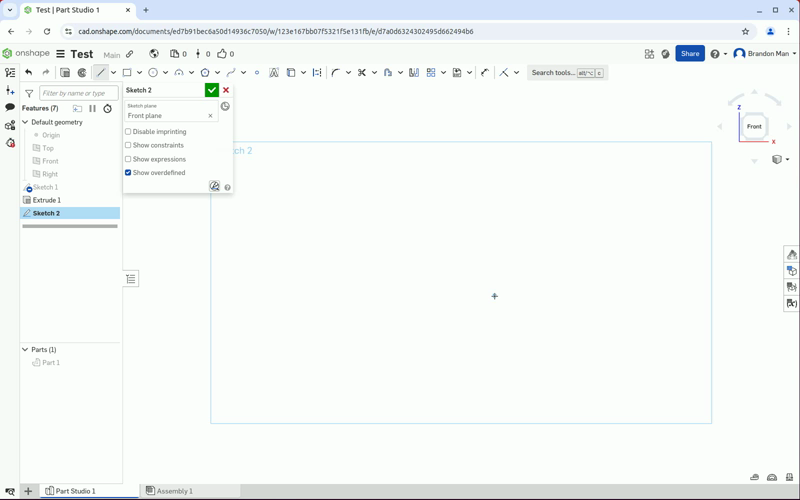
mouse_move(573, 295)
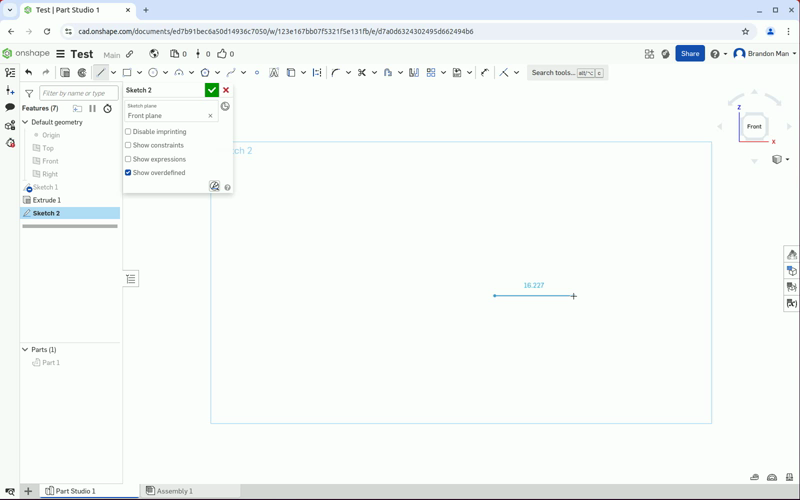
click(573, 295)
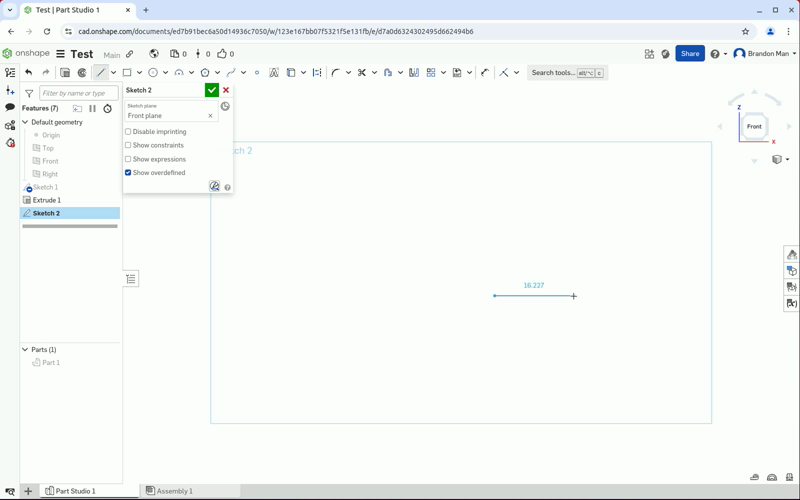
key_up(shift)
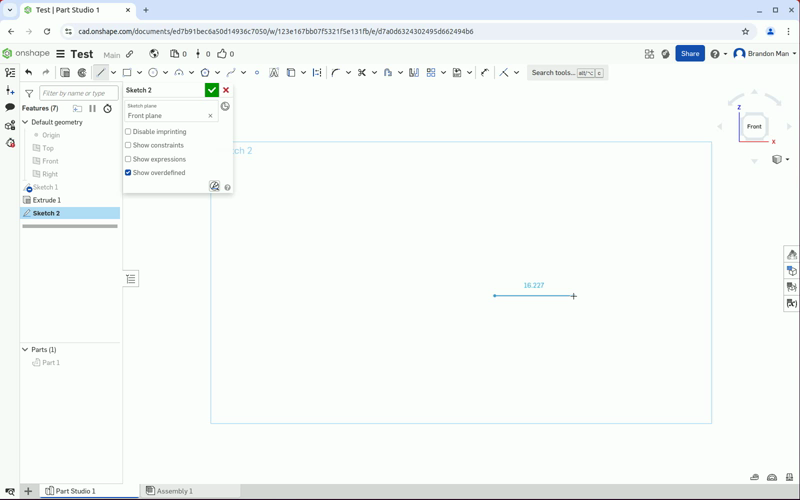
key_down(shift)
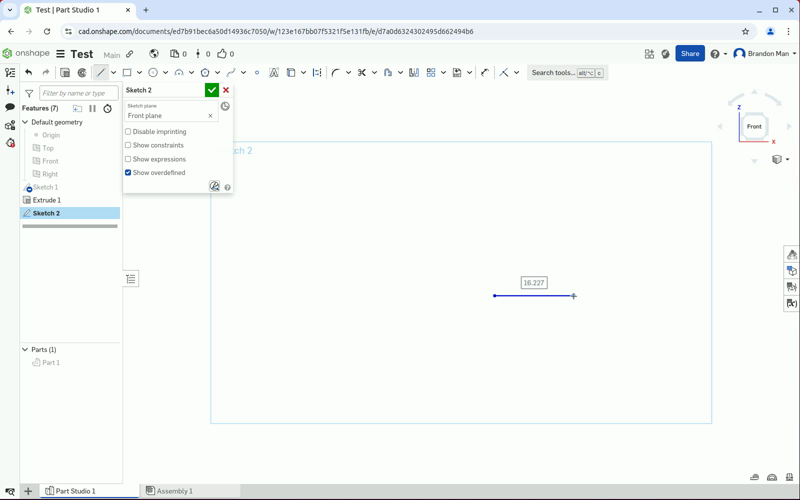
mouse_move(573, 232)
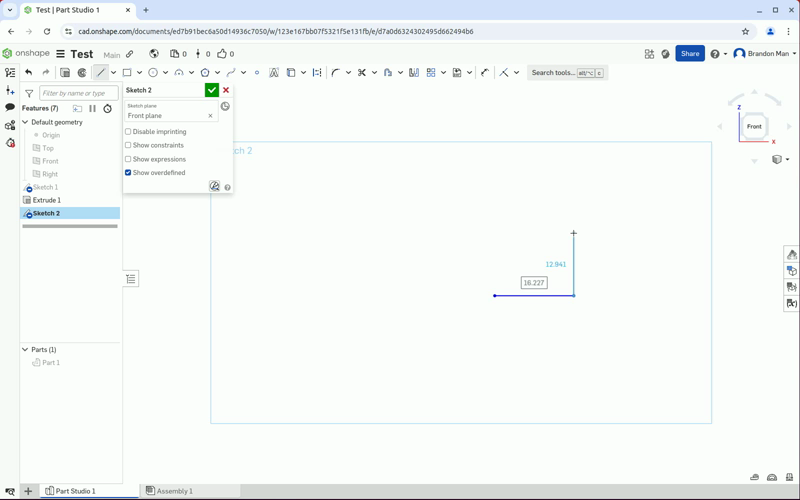
click(573, 232)
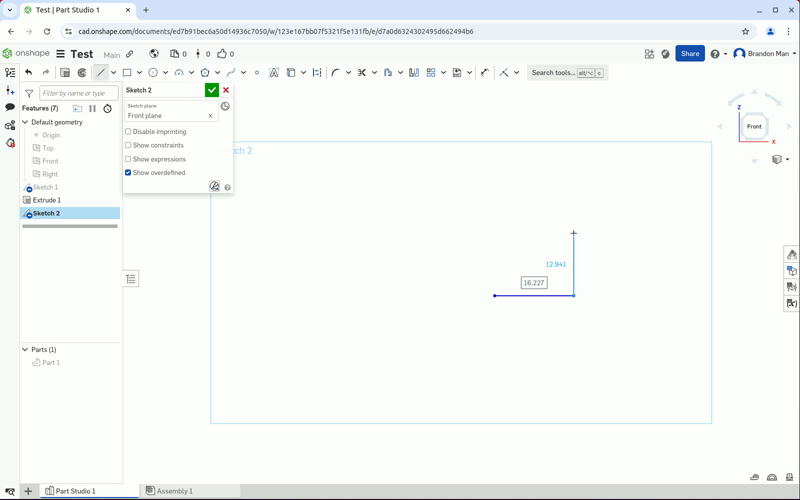
key_up(shift)
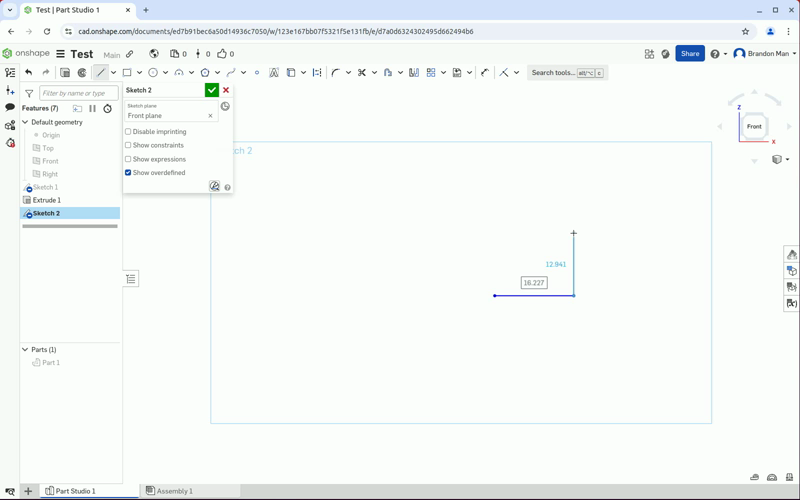
key_down(shift)
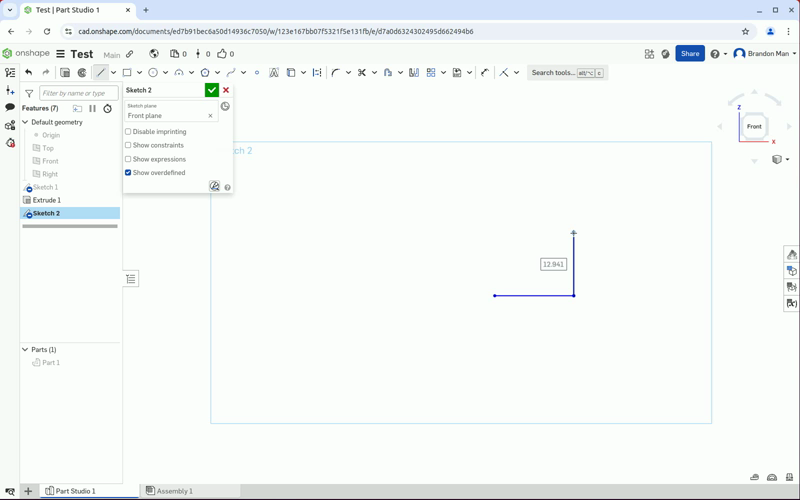
mouse_move(494, 232)
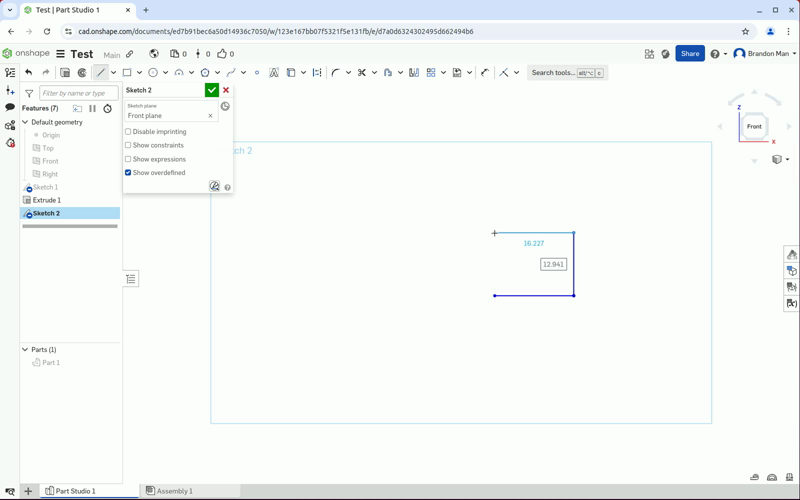
click(494, 232)
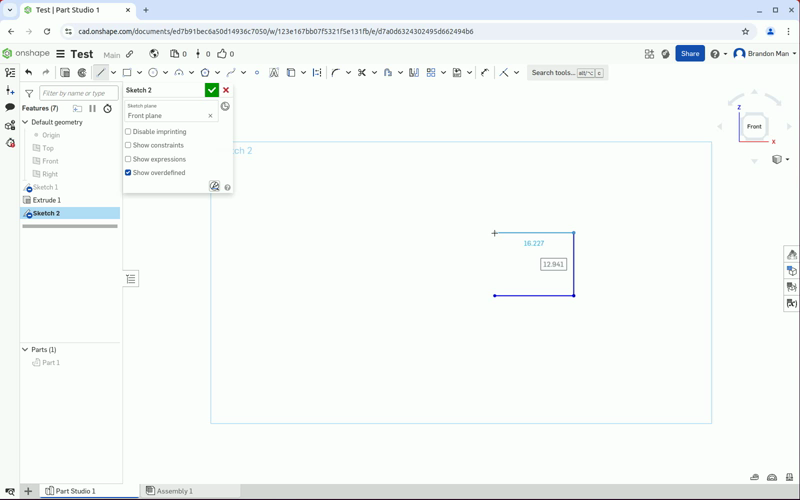
key_up(shift)
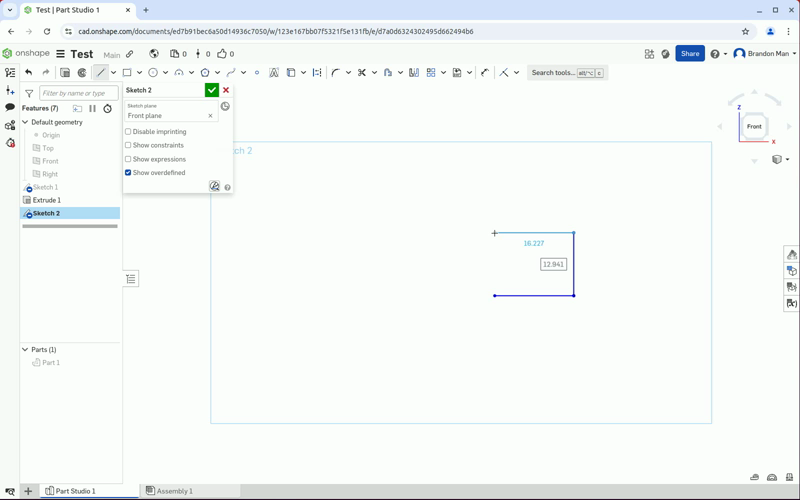
key_down(shift)
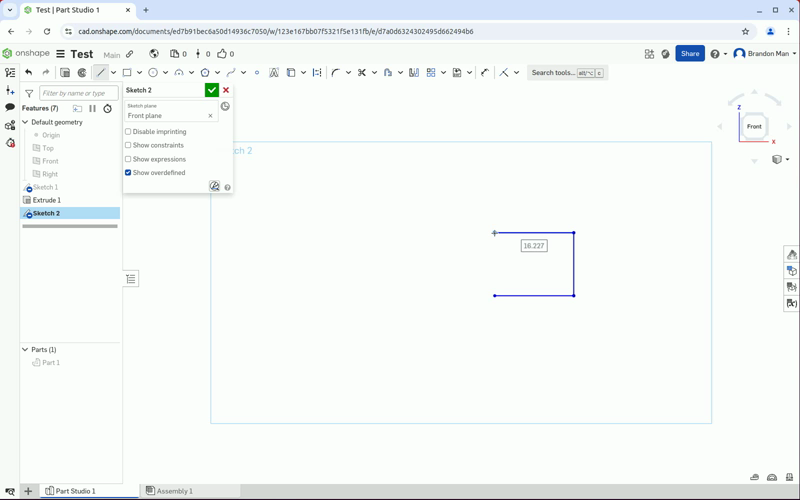
mouse_move(524, 232)
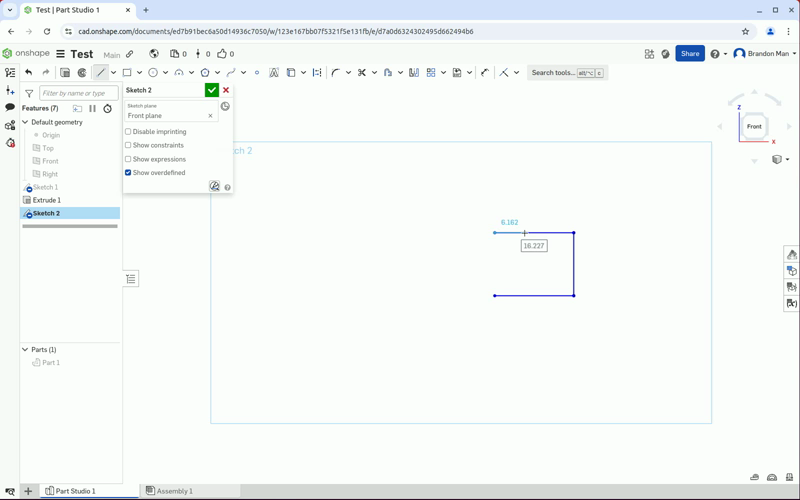
mouse_move(494, 248)
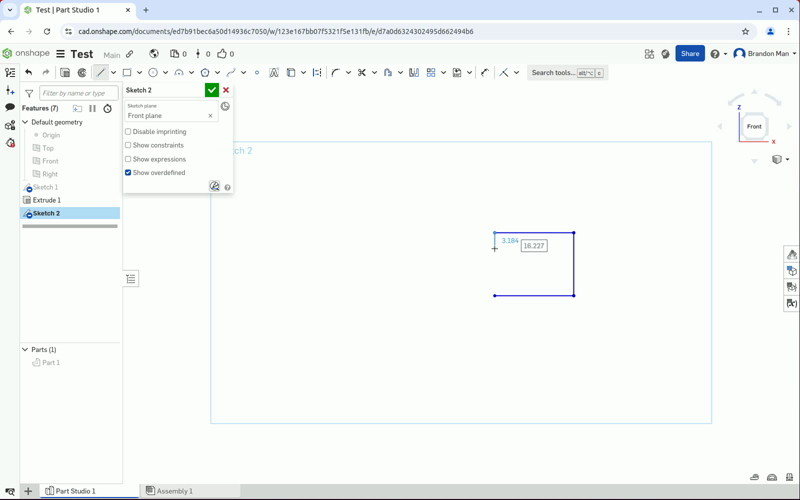
click(494, 248)
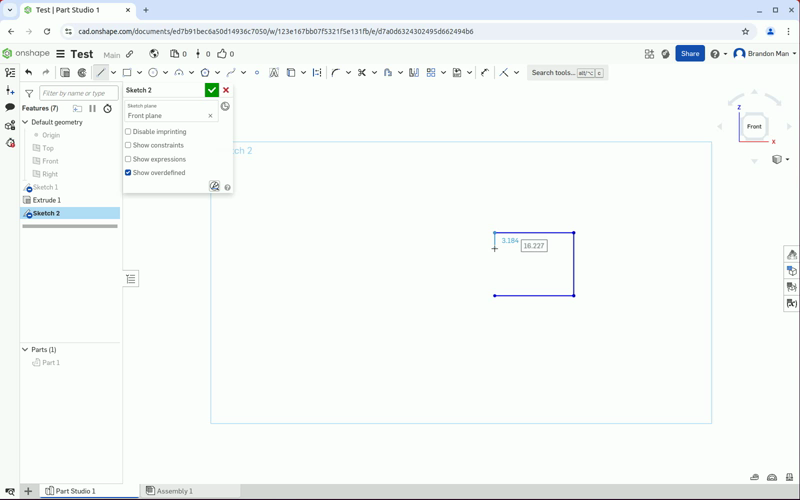
key_up(shift)
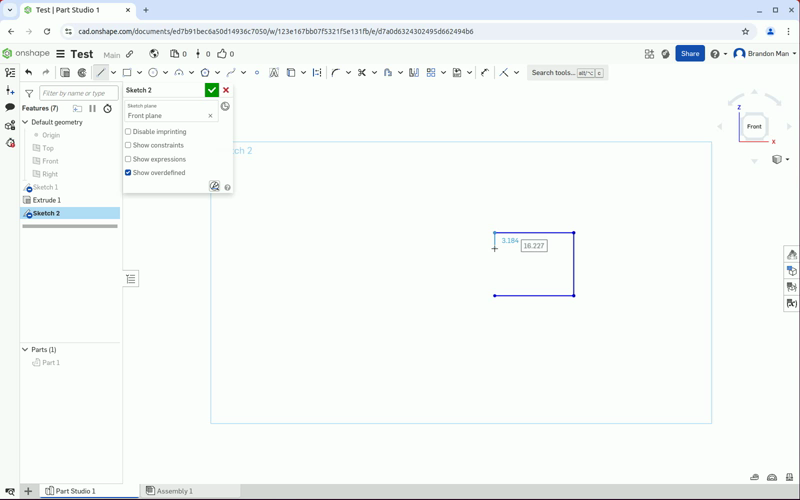
key_down(shift)
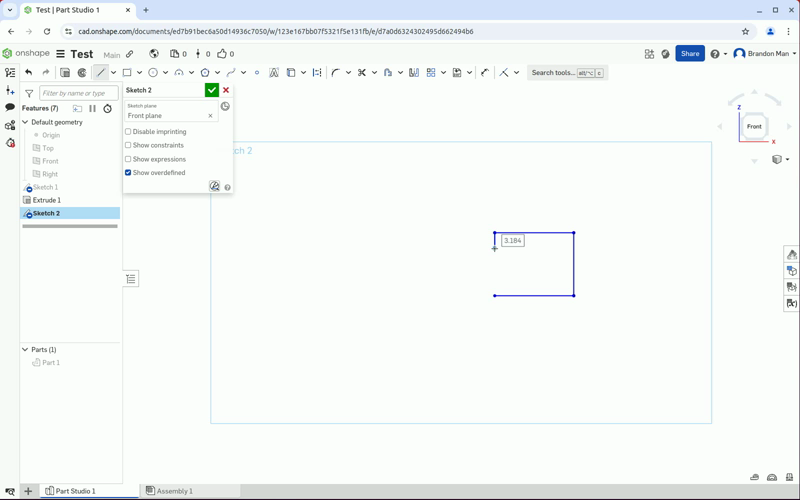
mouse_move(524, 248)
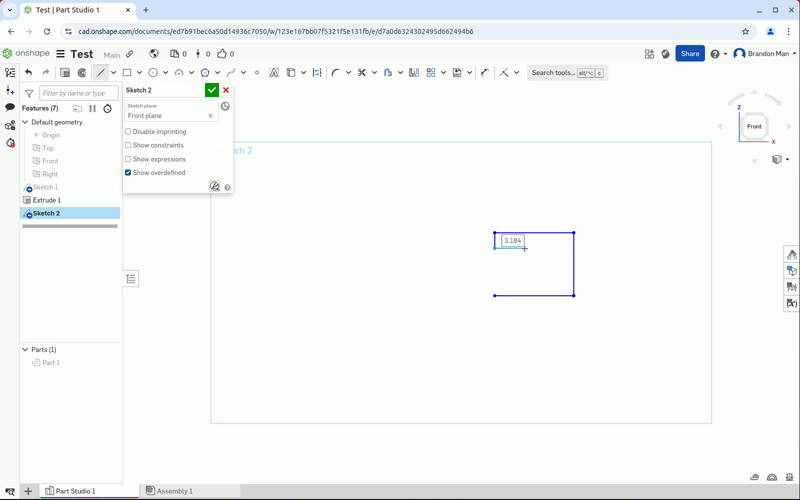
mouse_move(523, 248)
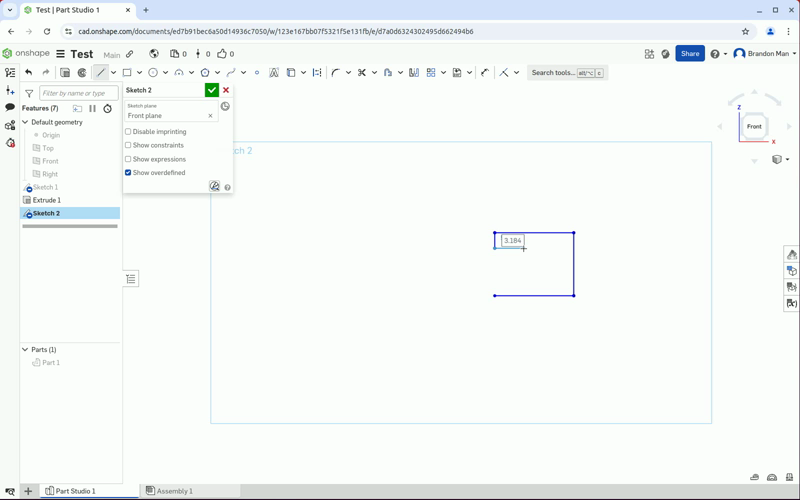
click(523, 248)
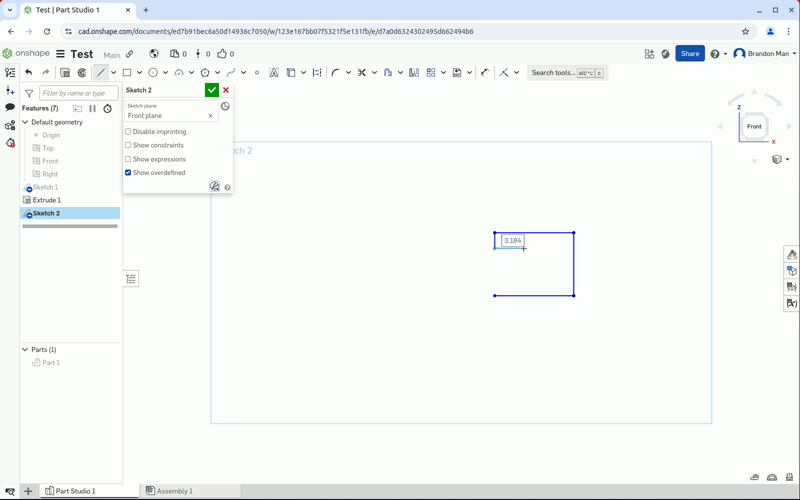
key_up(shift)
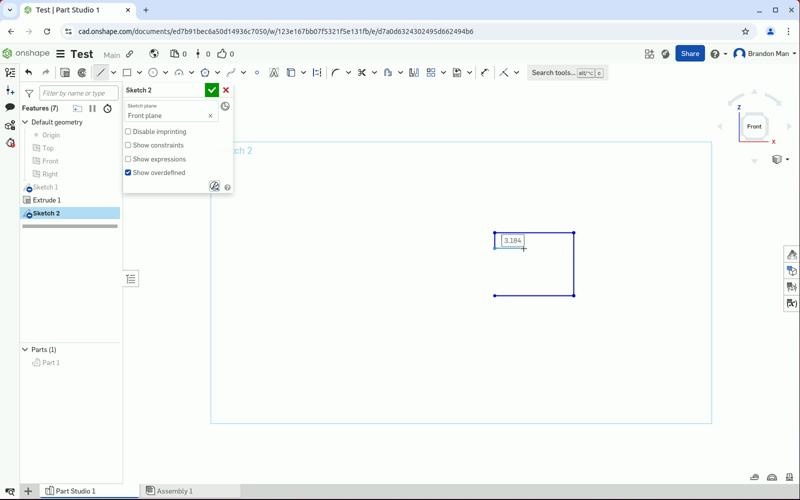
key_down(shift)
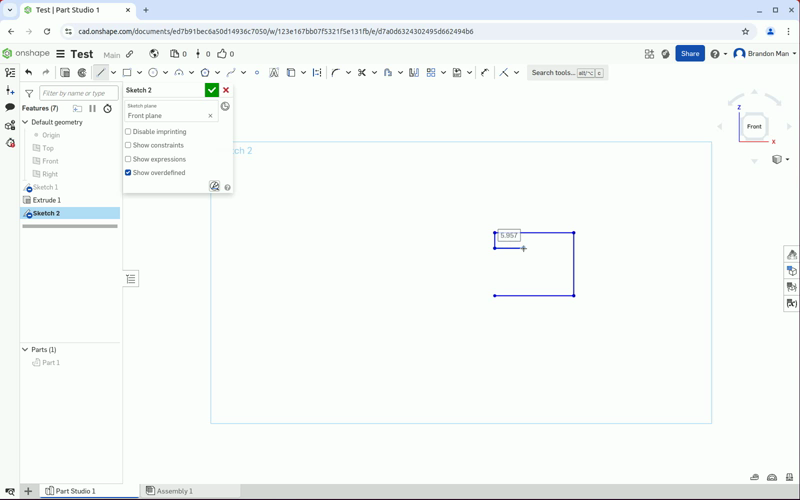
mouse_move(553, 248)
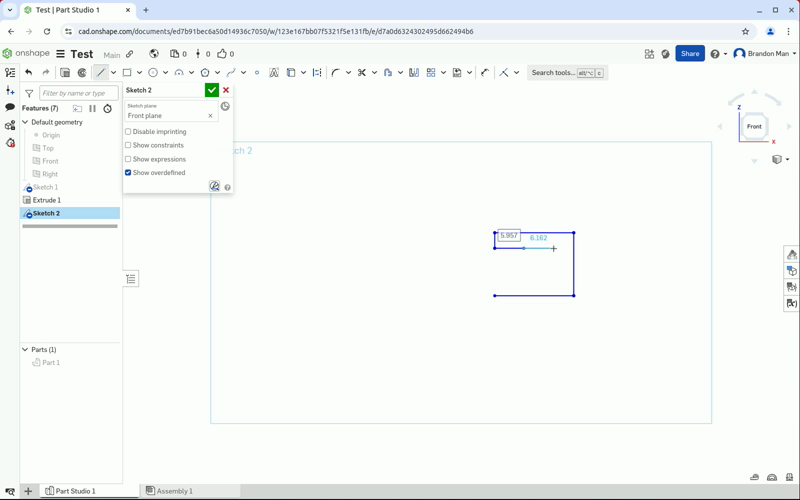
mouse_move(523, 272)
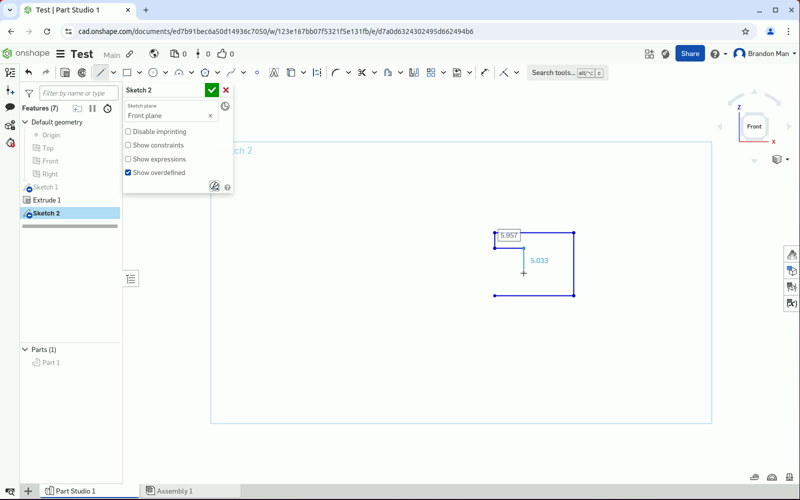
click(523, 272)
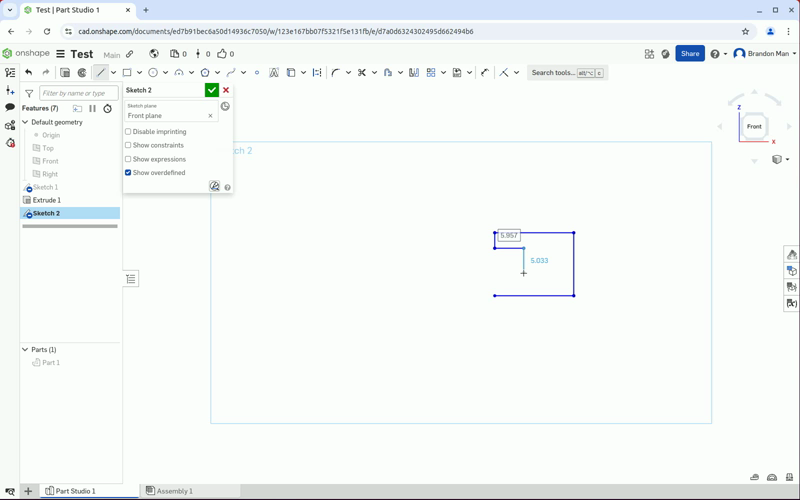
key_up(shift)
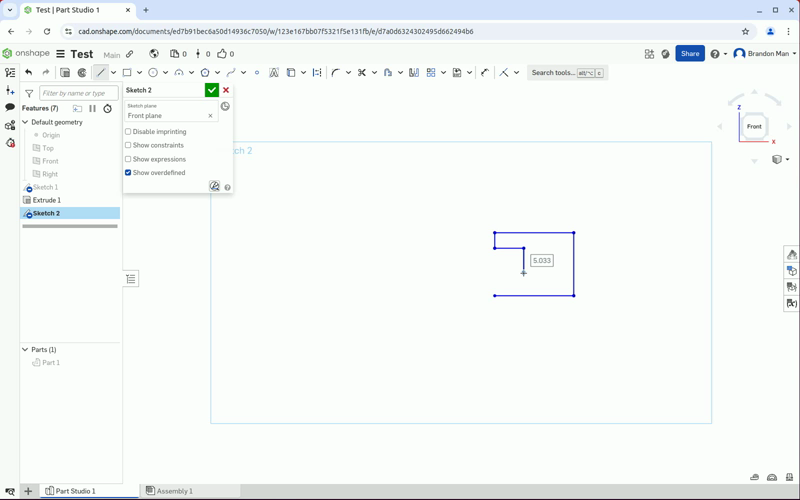
key_down(shift)
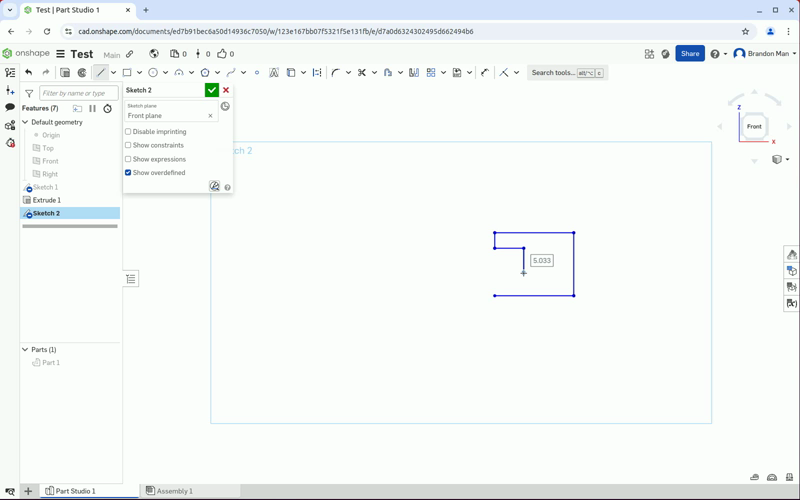
mouse_move(553, 272)
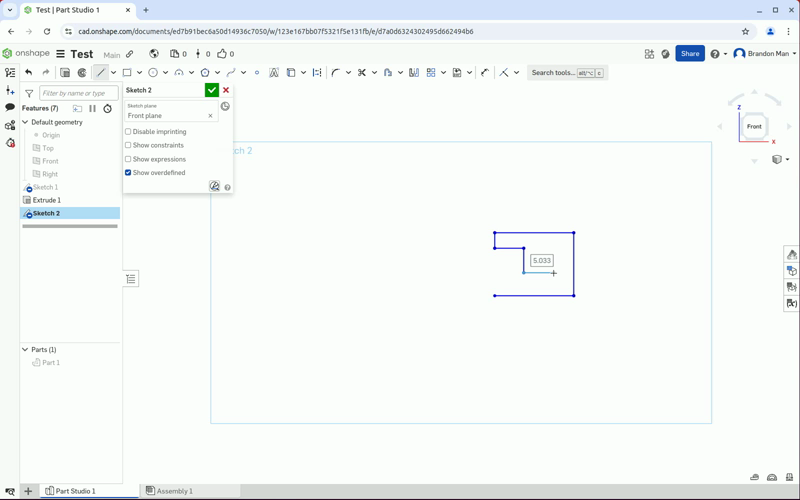
mouse_move(494, 272)
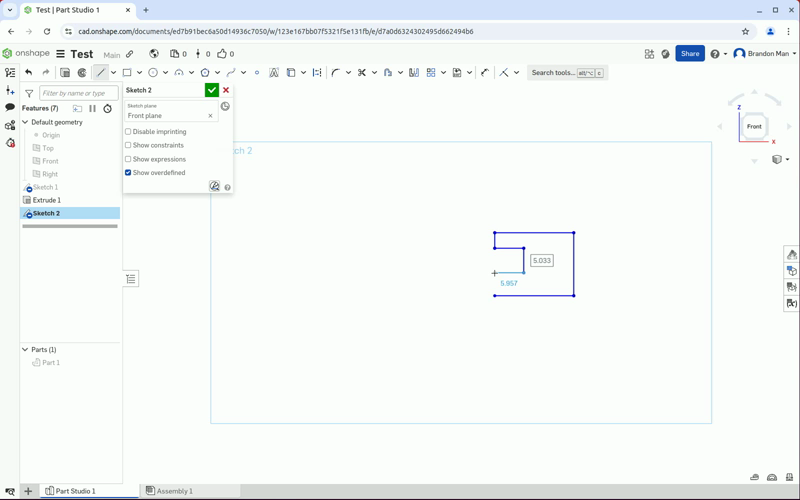
click(494, 272)
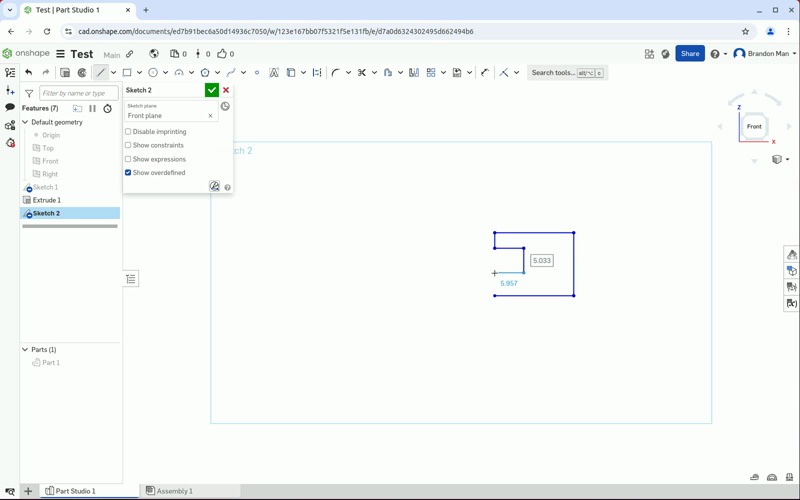
key_up(shift)
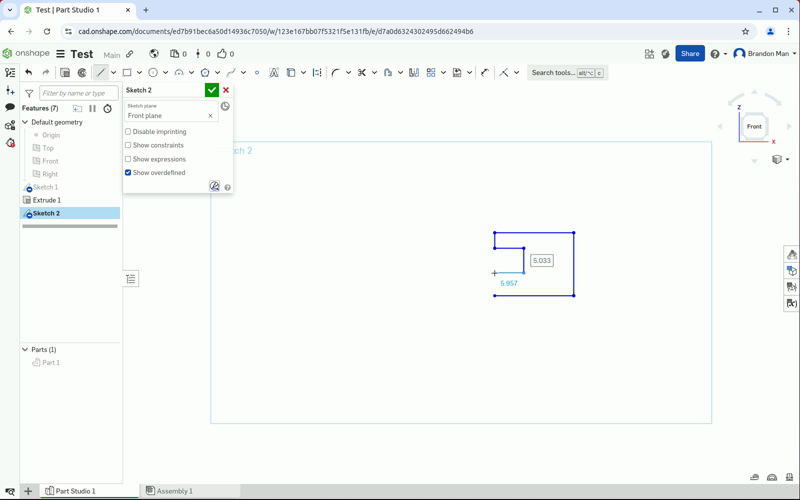
mouse_move(524, 272)
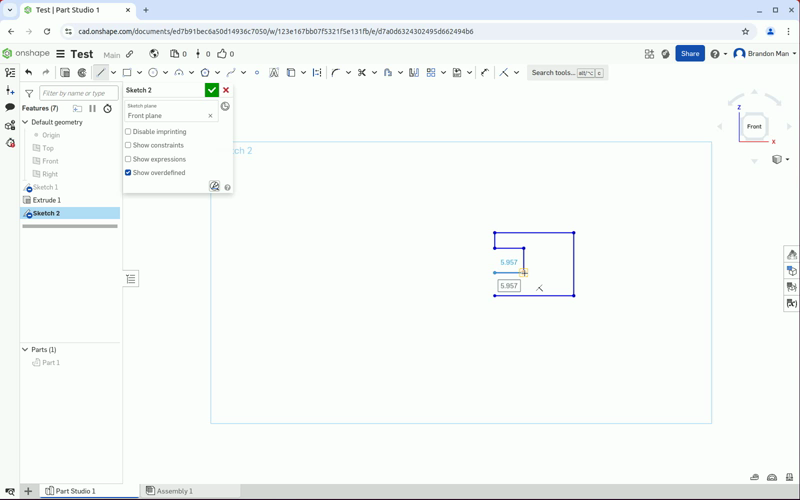
key_down(shift)
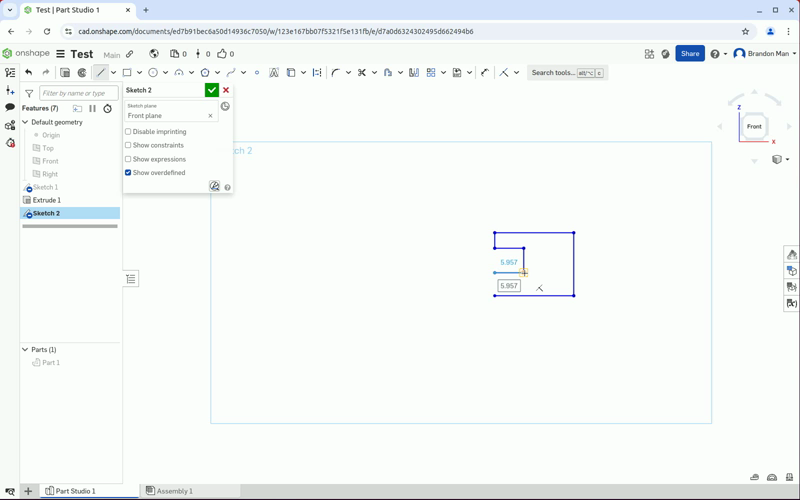
mouse_move(494, 295)
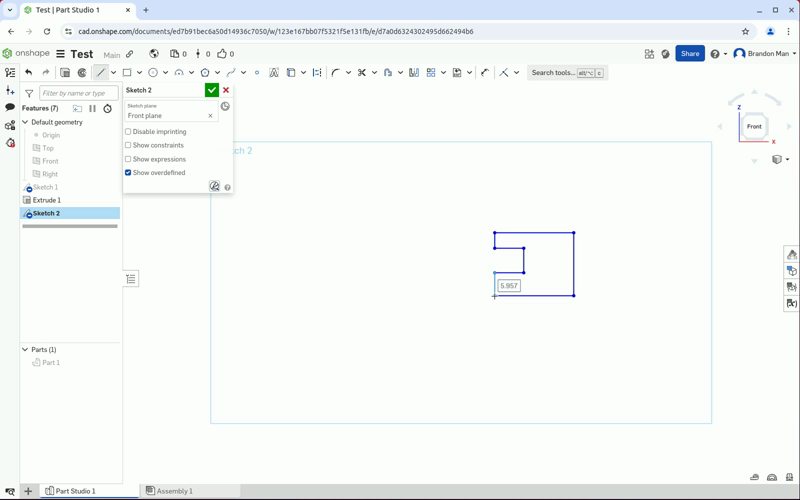
key_up(shift)
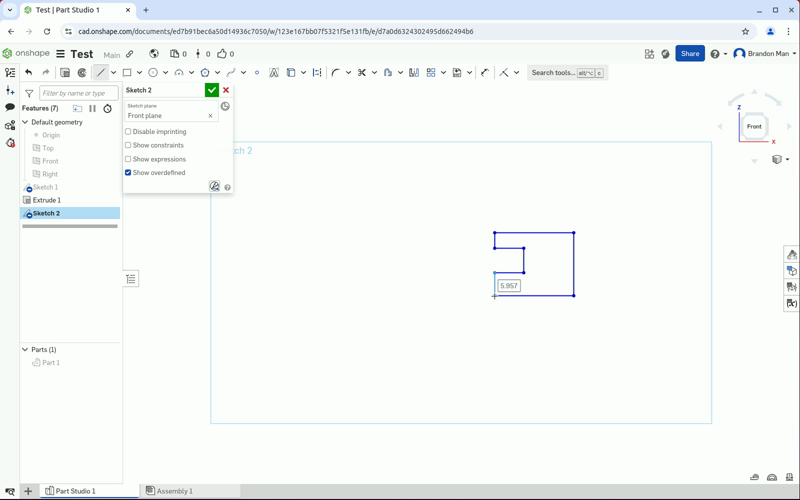
click(494, 295)
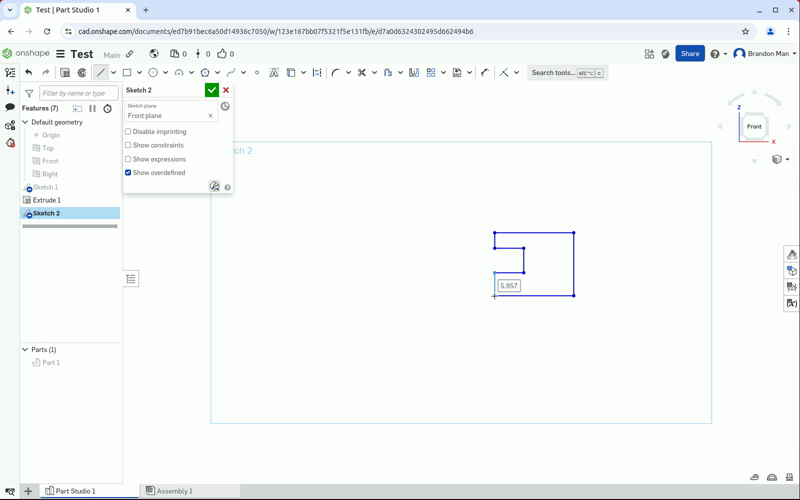
key(esc)
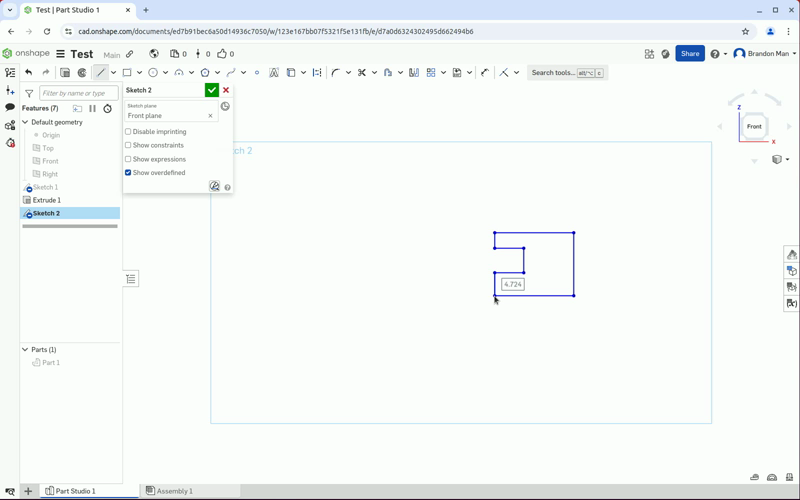
mouse_move(545, 237)
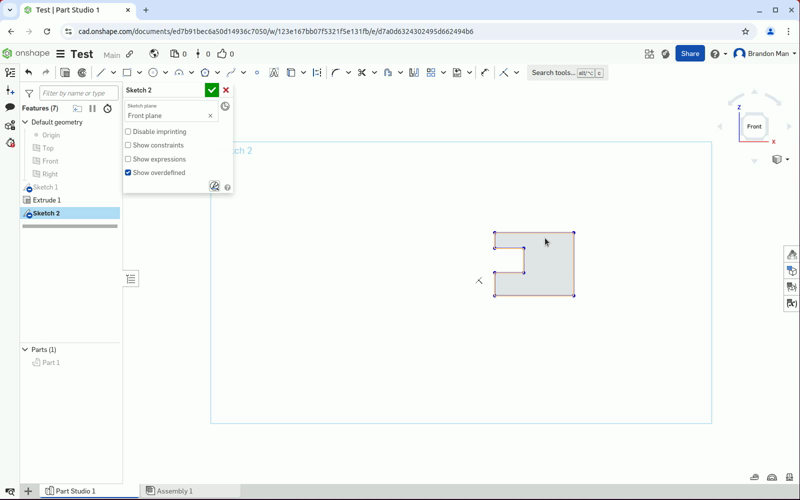
click(545, 237)
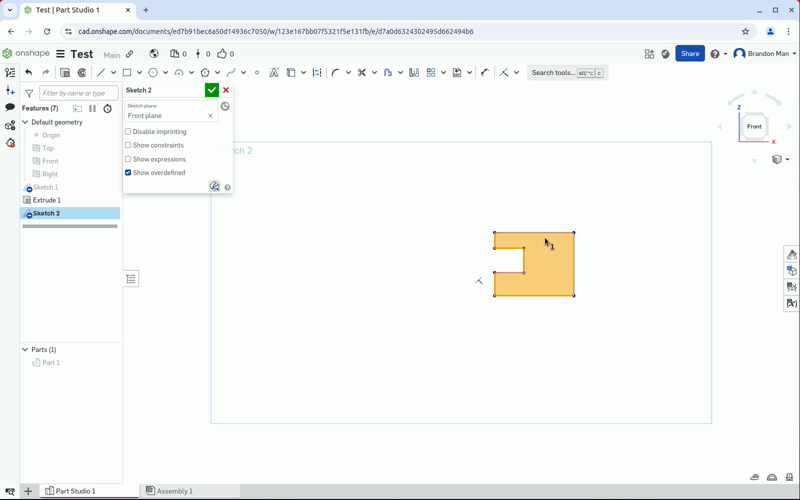
mouse_move(73, 352)
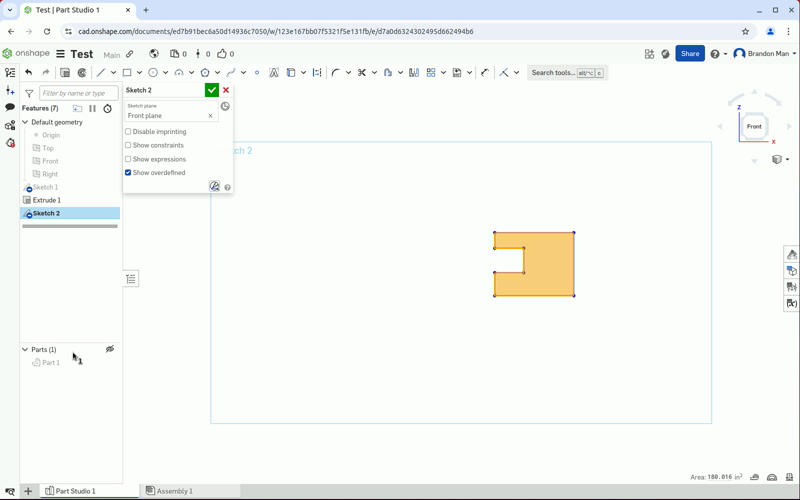
key(shift+y)
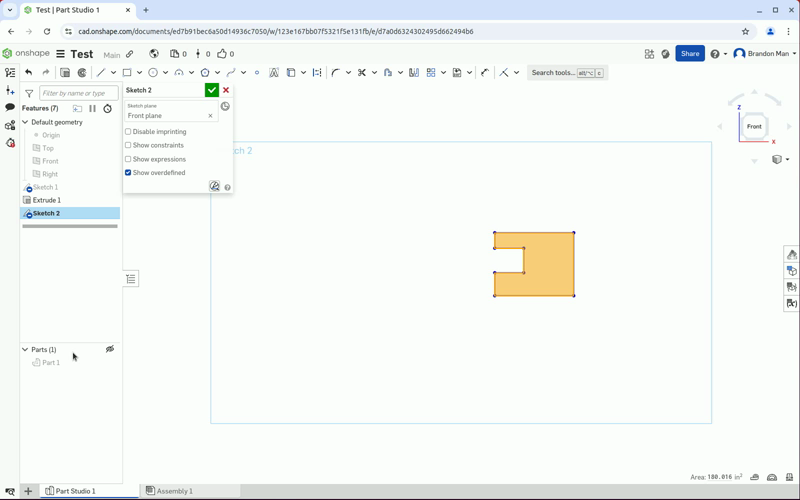
key(shift+e)
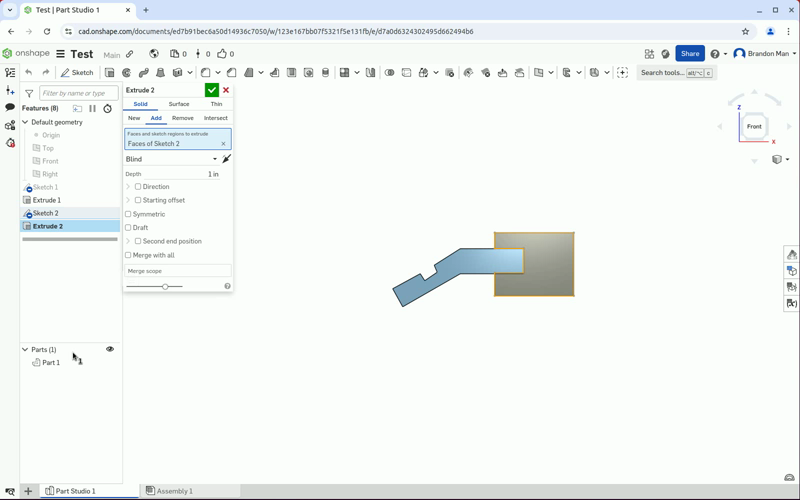
mouse_move(143, 106)
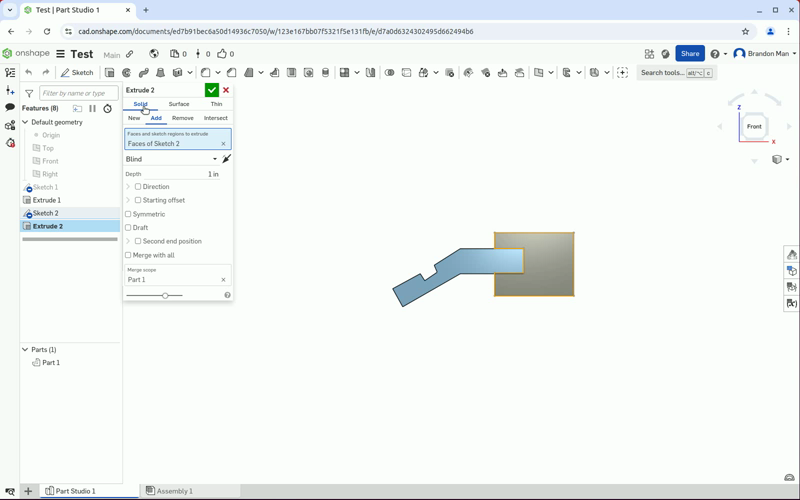
click(143, 106)
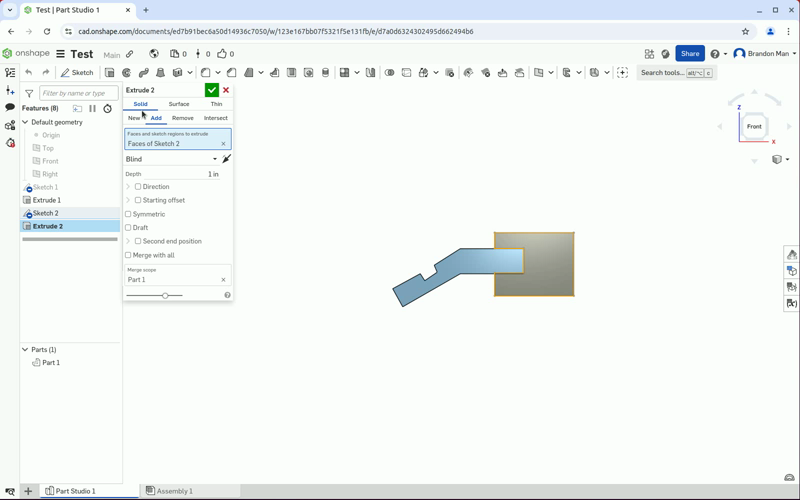
mouse_move(137, 120)
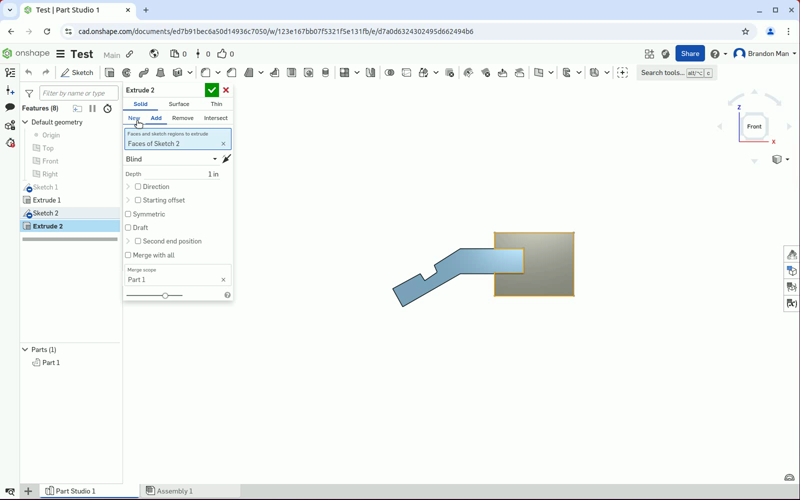
click(137, 120)
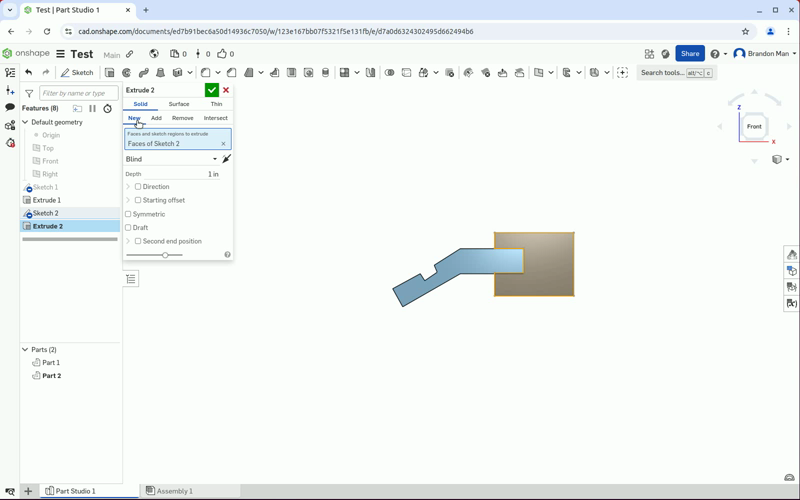
key(tab, 4)
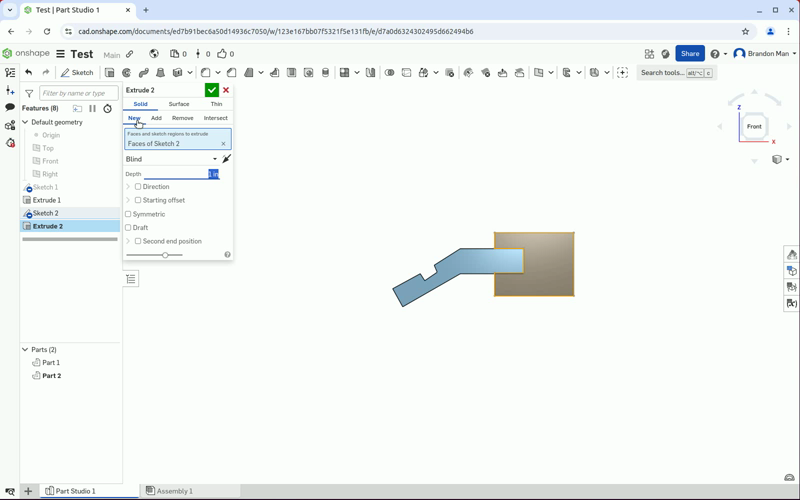
text(3.129)
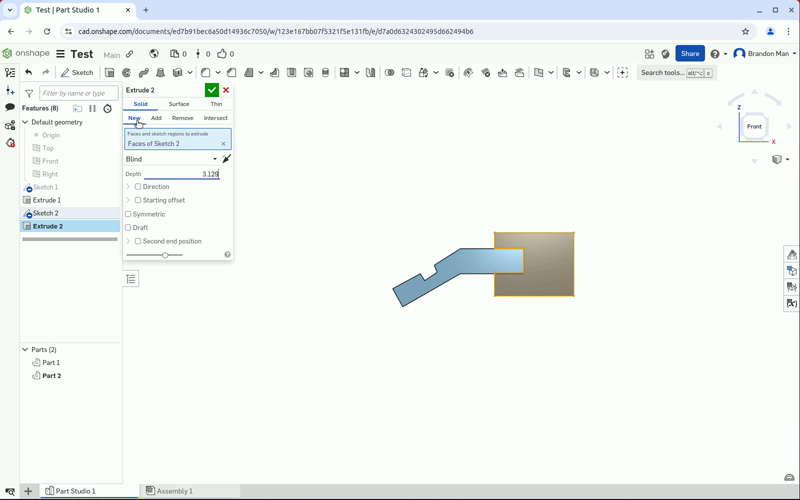
key(enter)
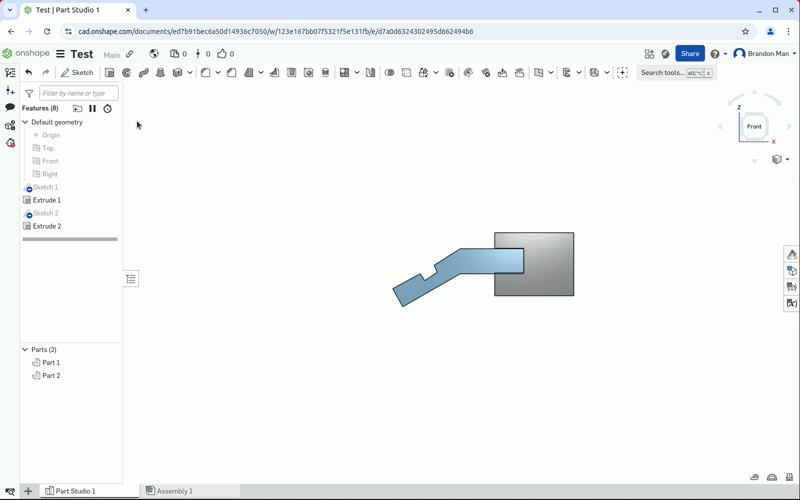
key(shift+h)
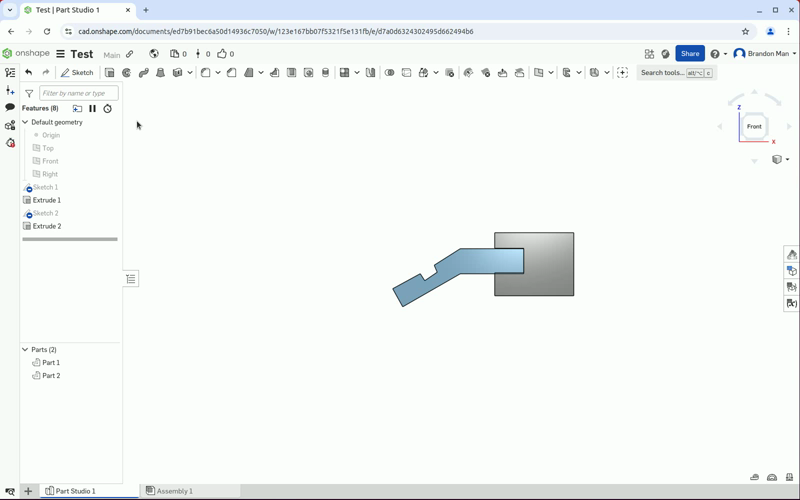
key(shift+h)
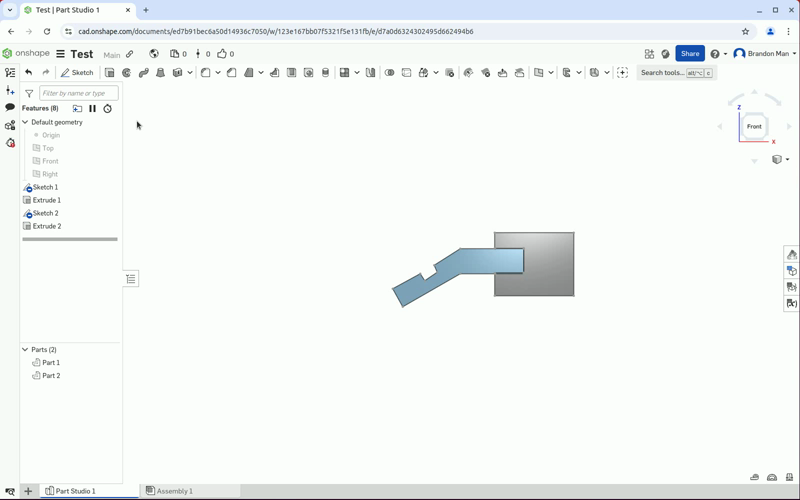
key(shift+7)
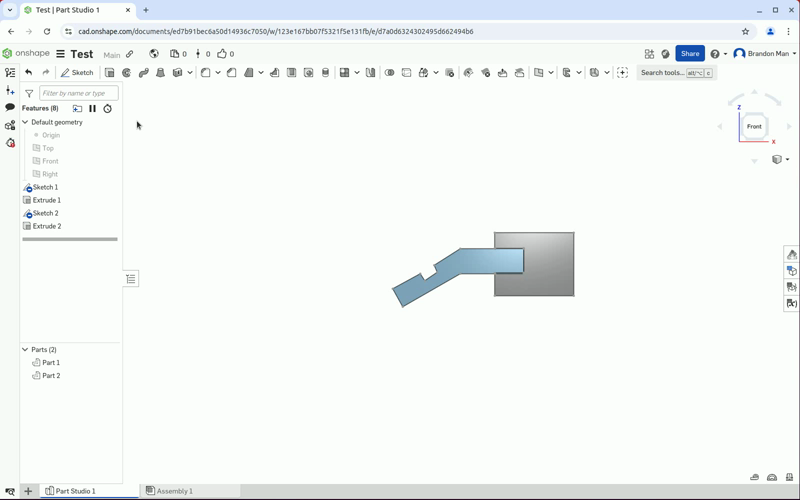
key(left, 2)
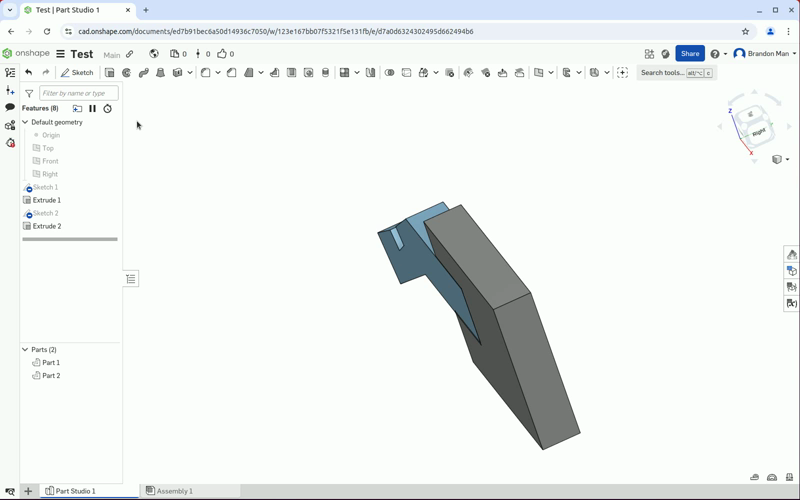
key(down, 2)
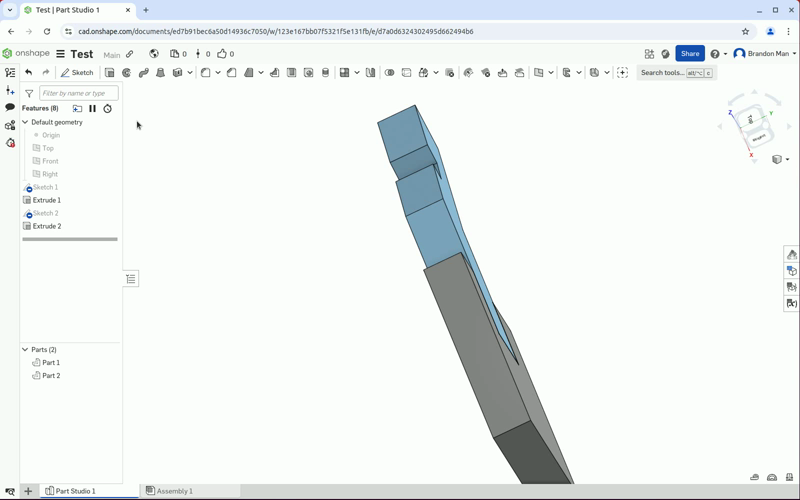
key(up, 2)
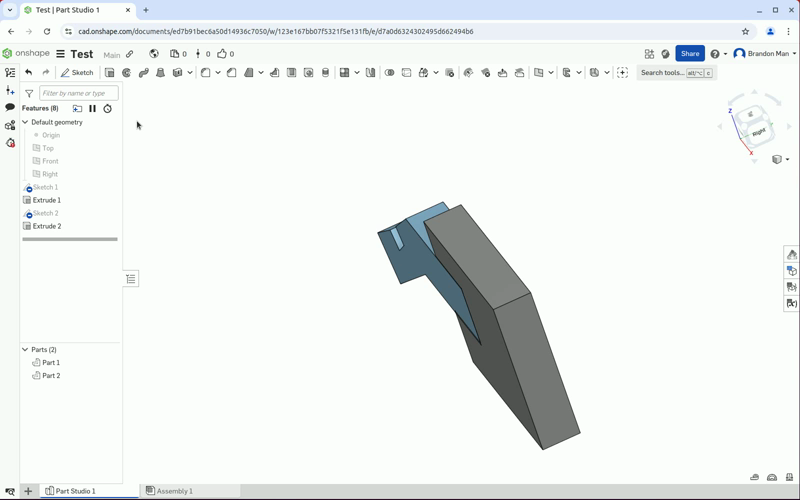
key(right, 2)
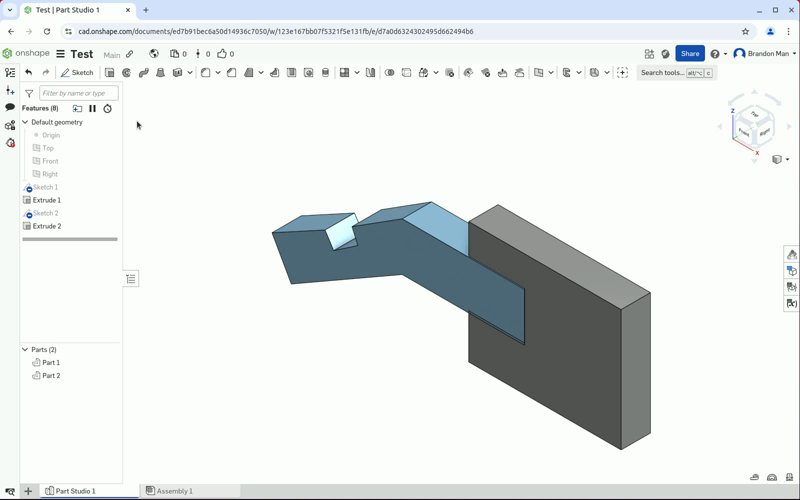
mouse_move(73, 189)
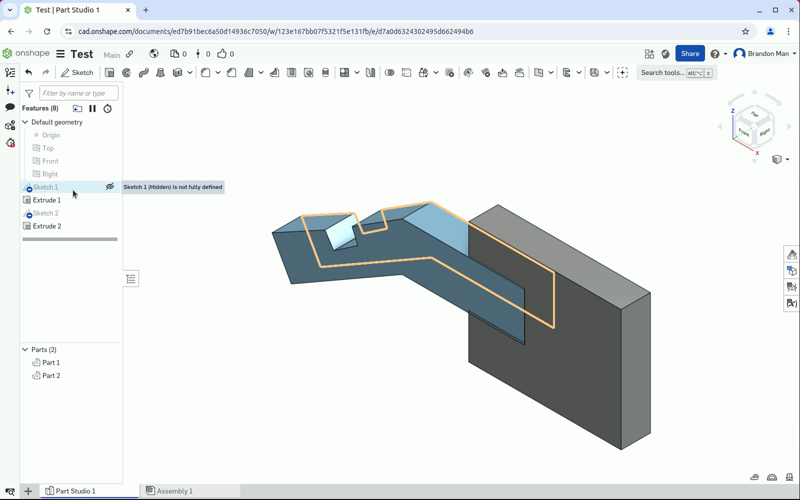
click(73, 189)